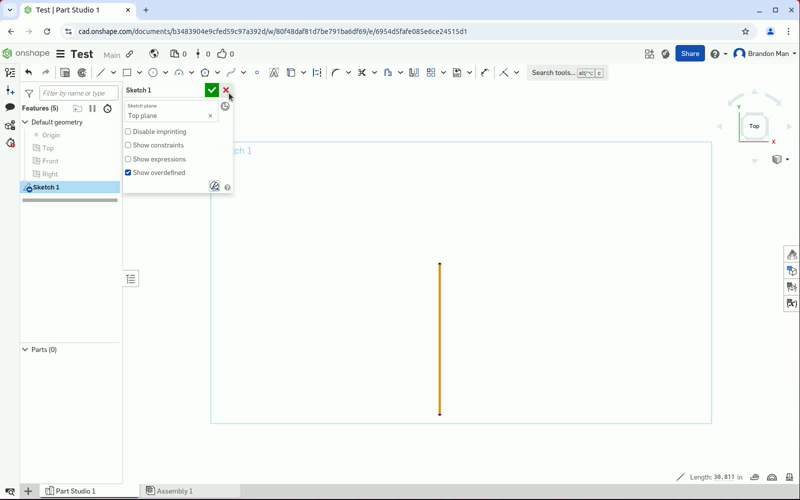
key(shift+h)
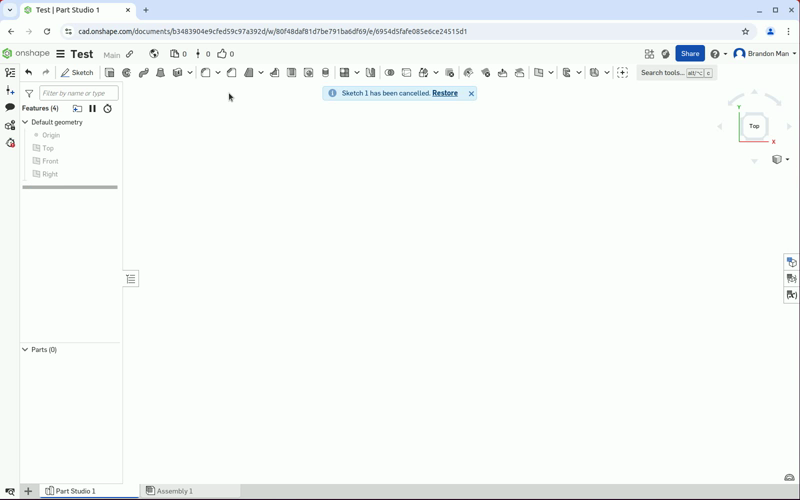
mouse_move(73, 352)
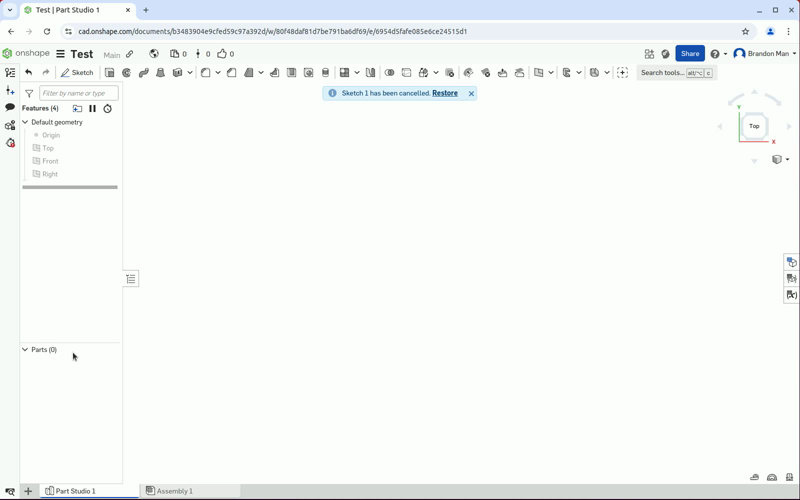
key(y)
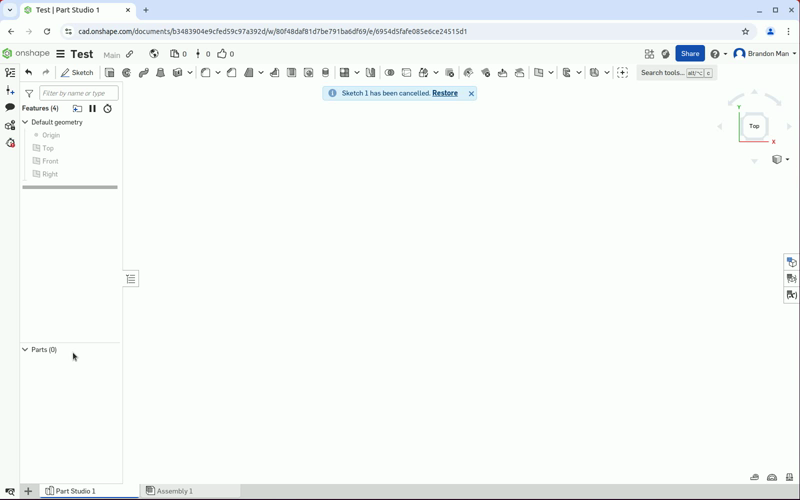
key(shift+p)
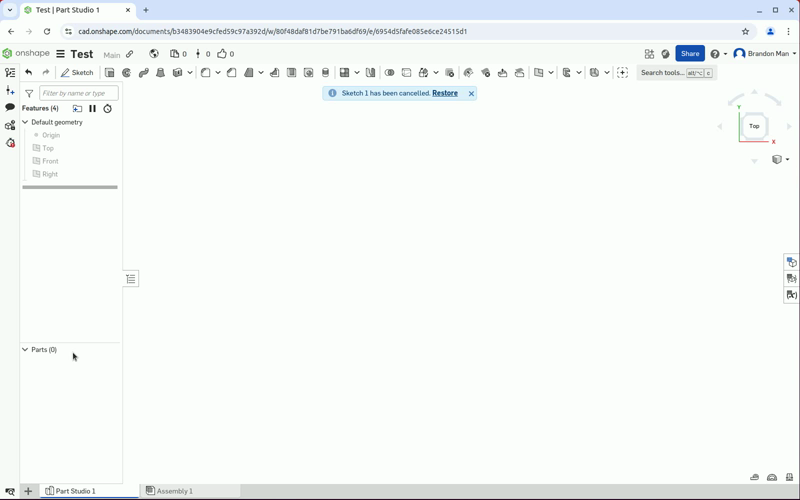
key(space)
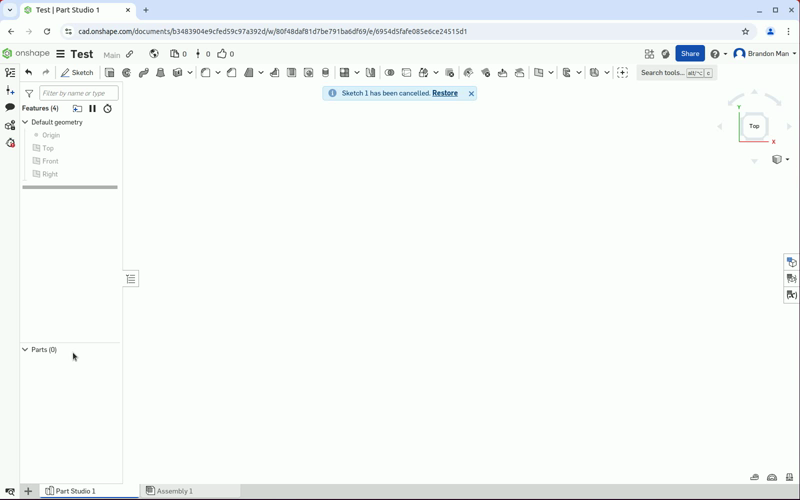
key_down(shift)
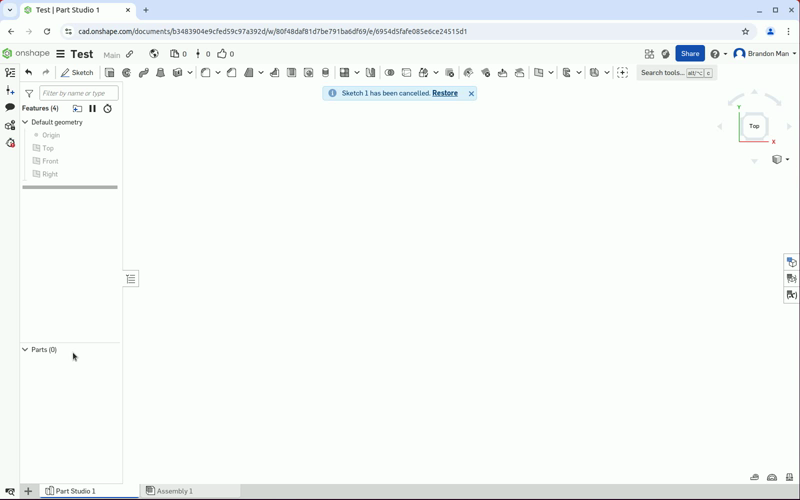
key(up)
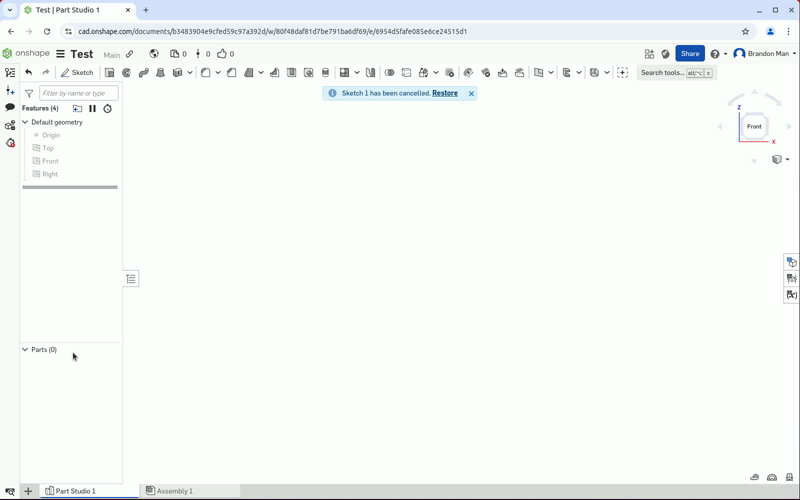
key_up(shift)
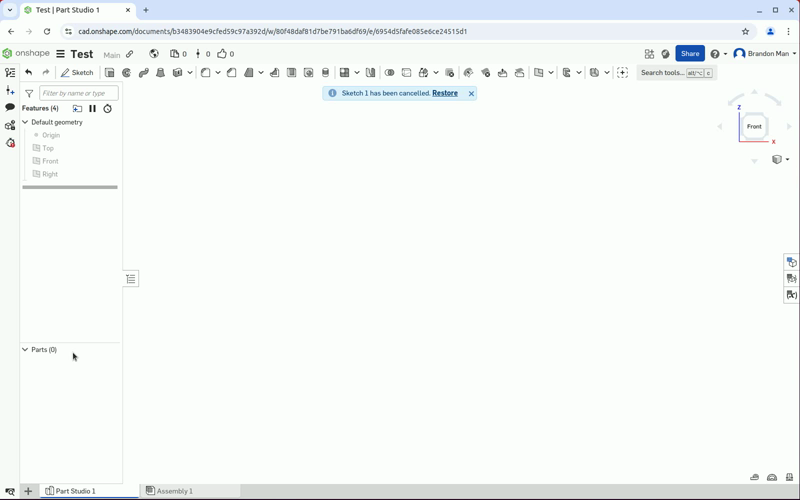
key(space)
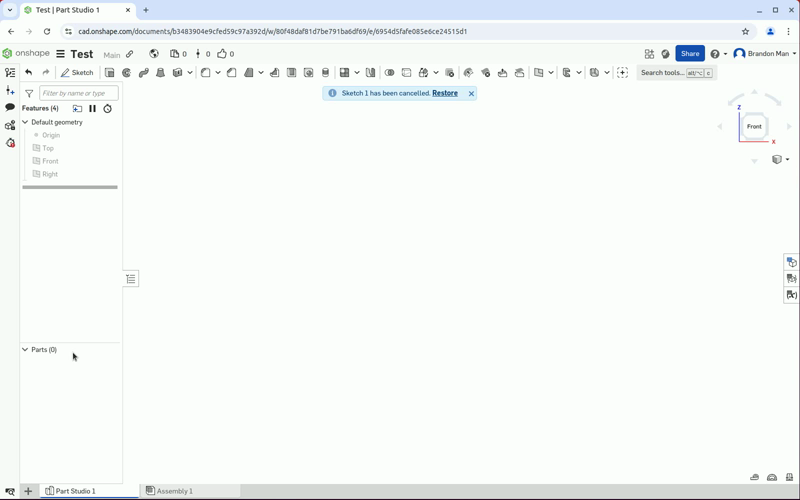
key_down(shift)
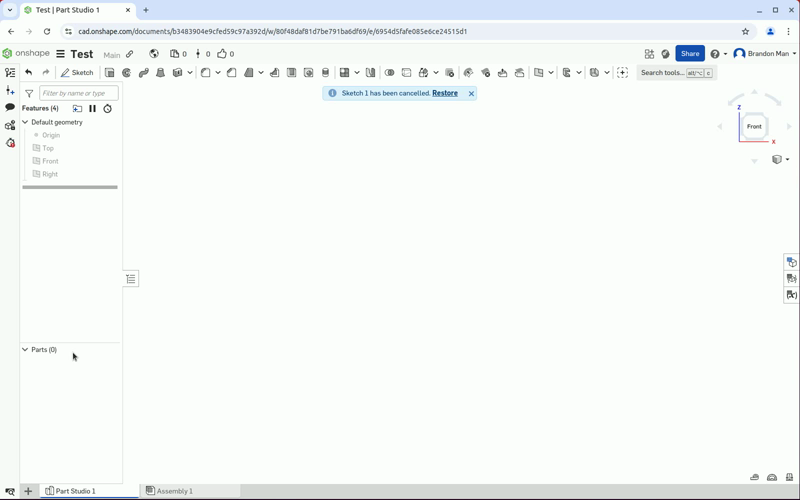
key(left)
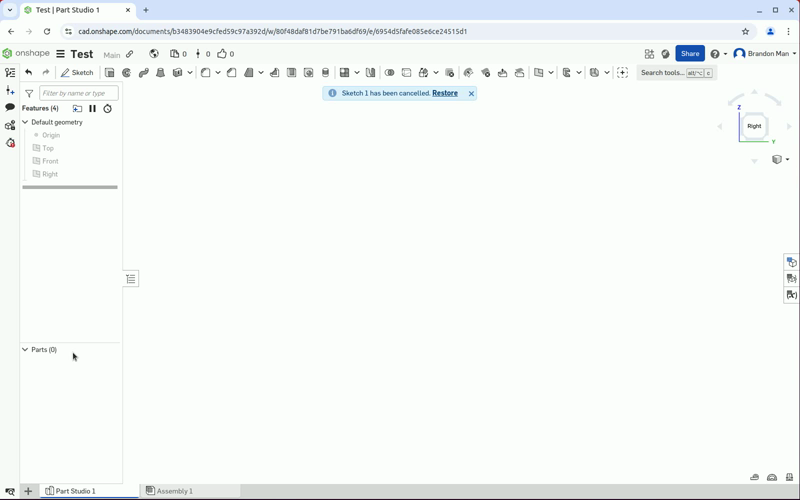
key_up(shift)
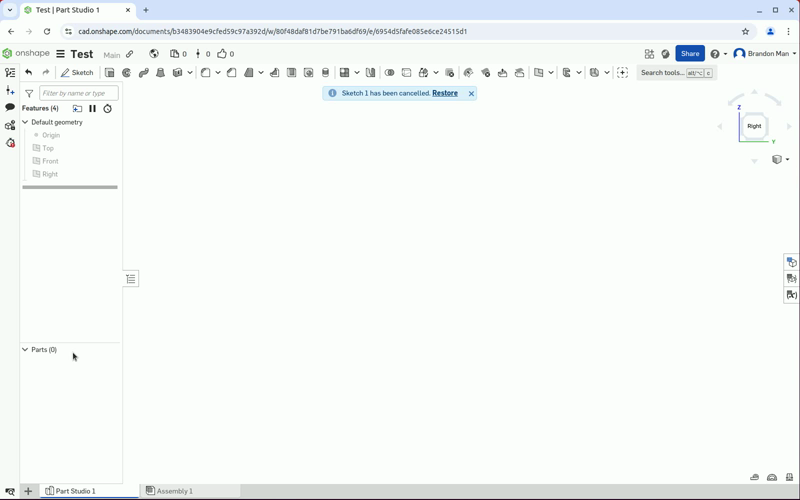
mouse_move(73, 352)
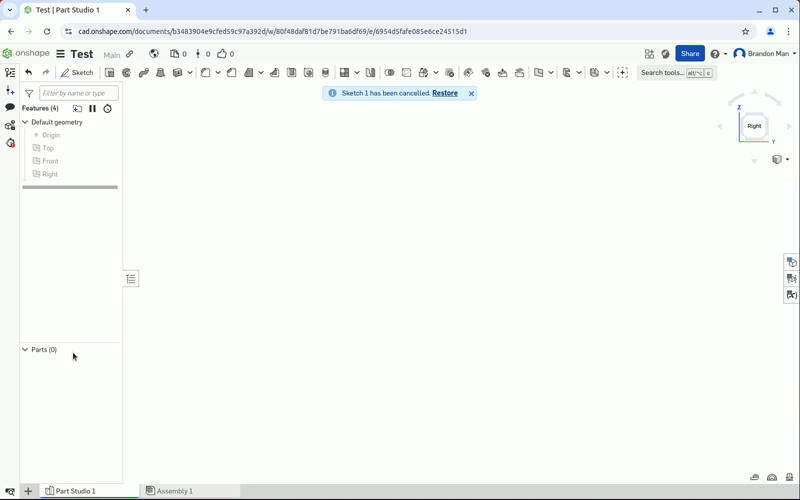
key(shift+y)
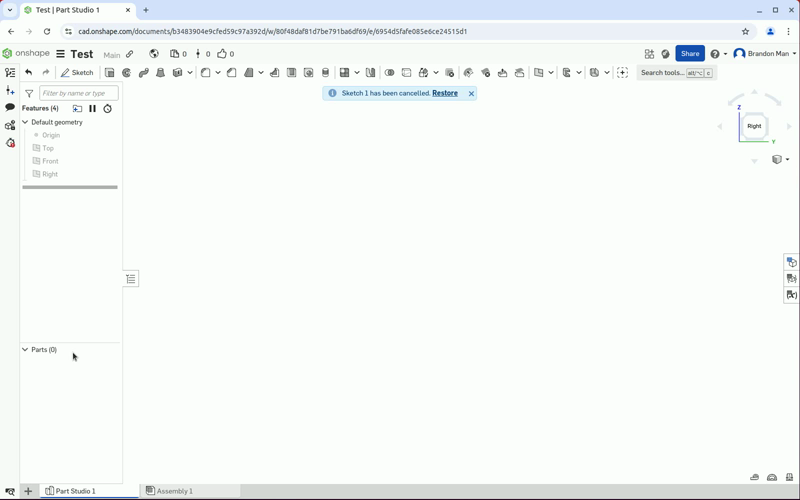
key(shift+s)
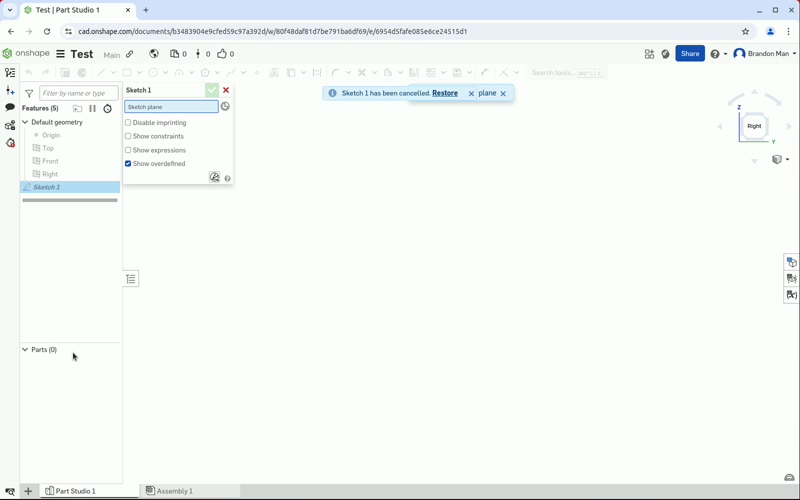
mouse_move(73, 176)
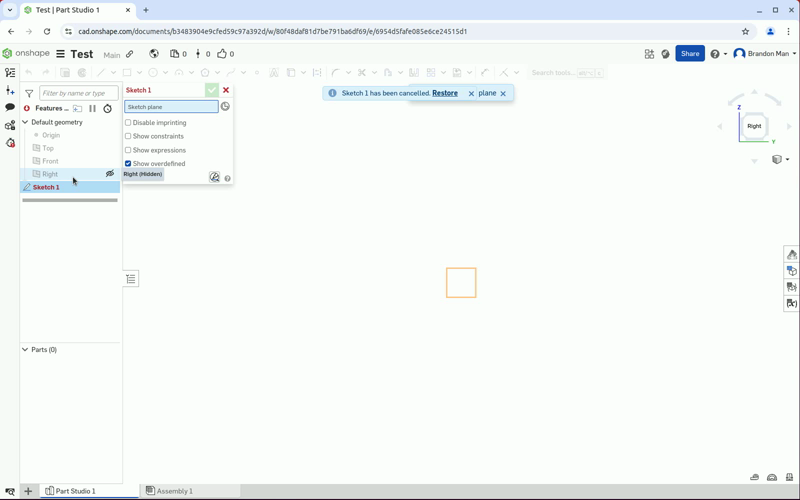
click(73, 176)
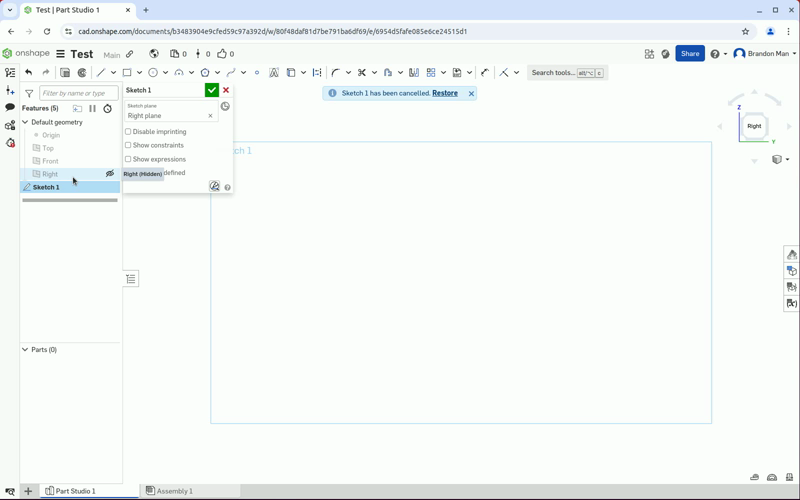
mouse_move(73, 352)
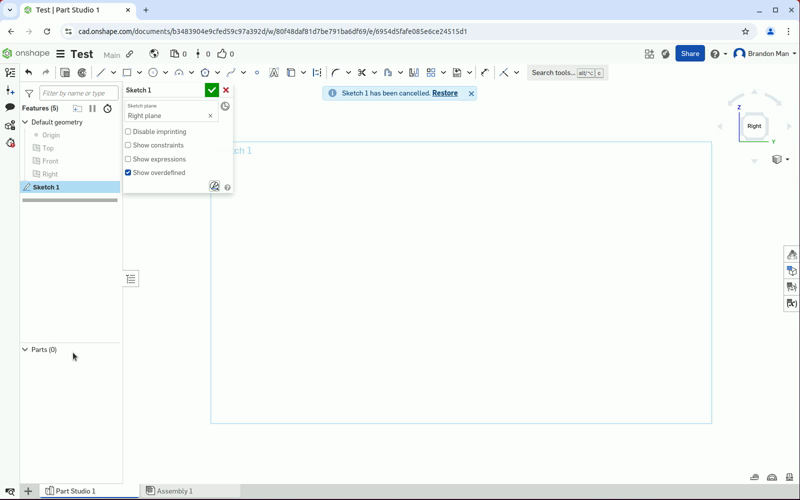
key(y)
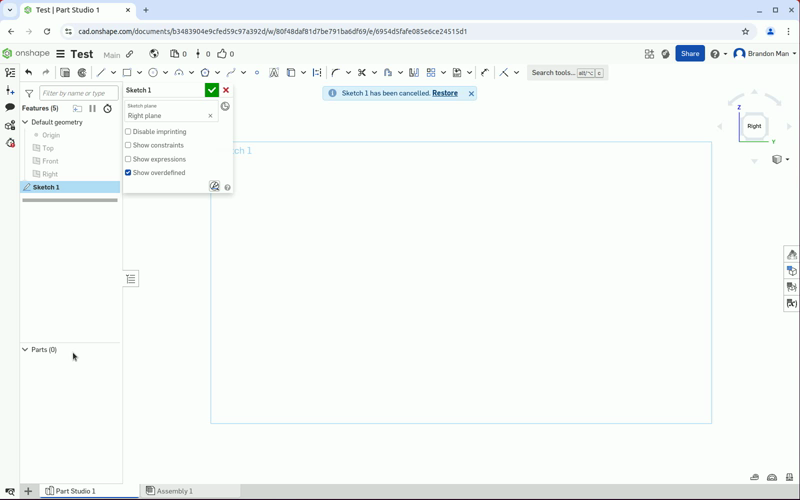
key(c)
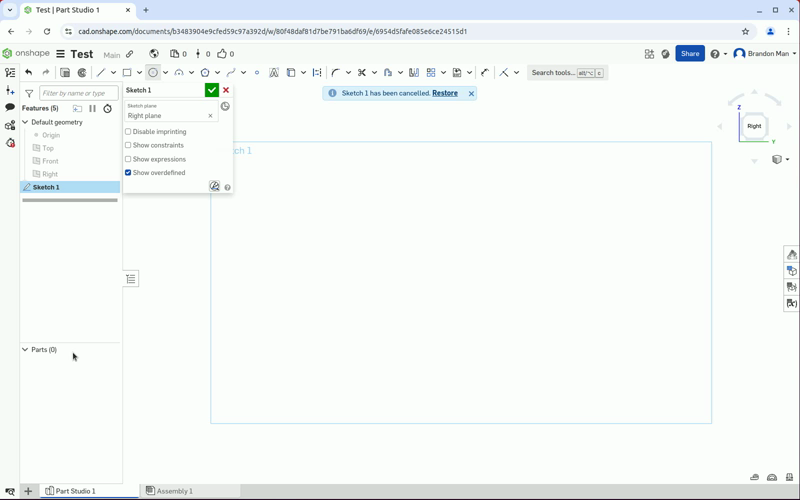
key_down(shift)
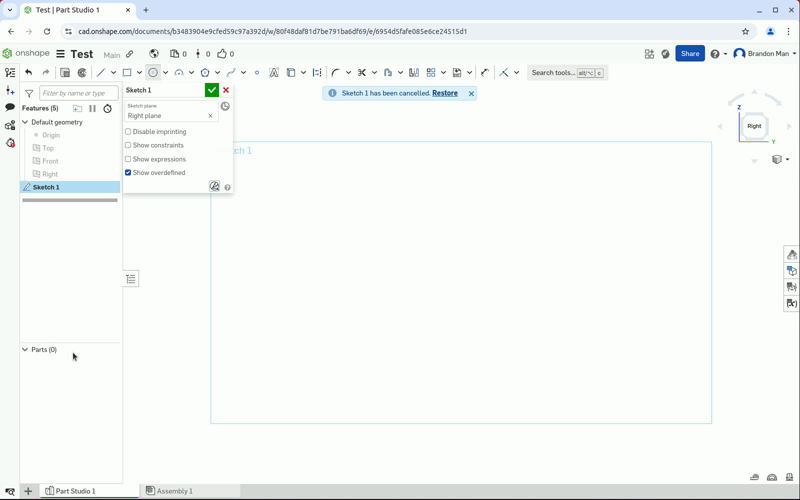
mouse_move(461, 282)
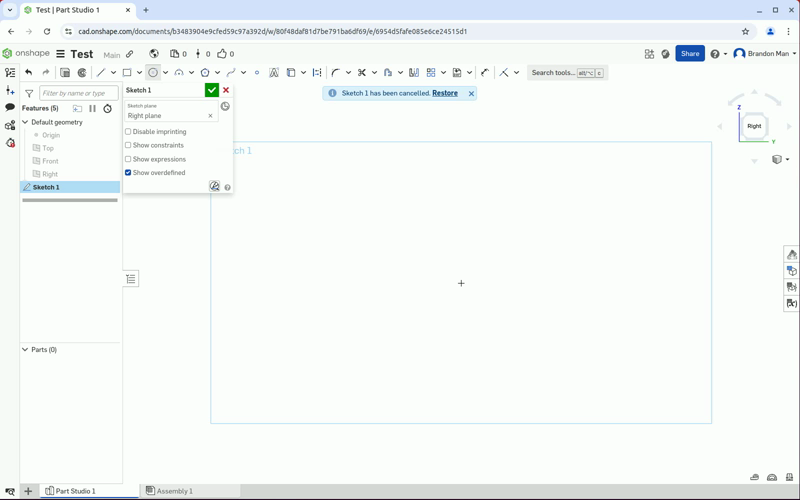
click(461, 282)
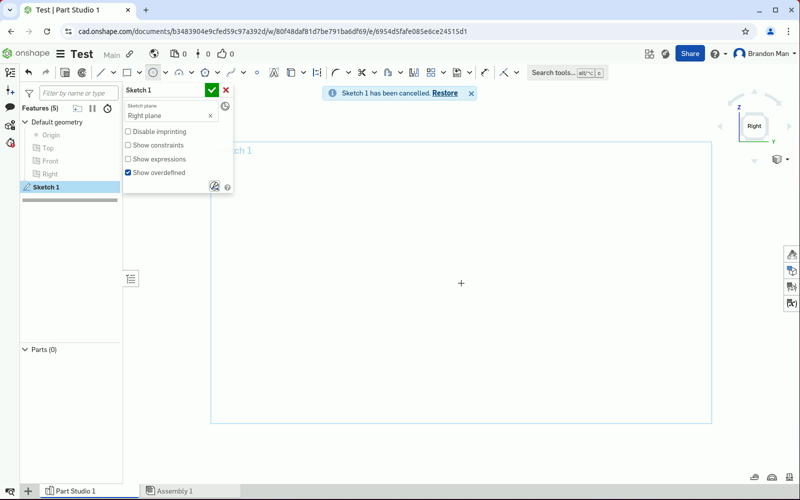
key_up(shift)
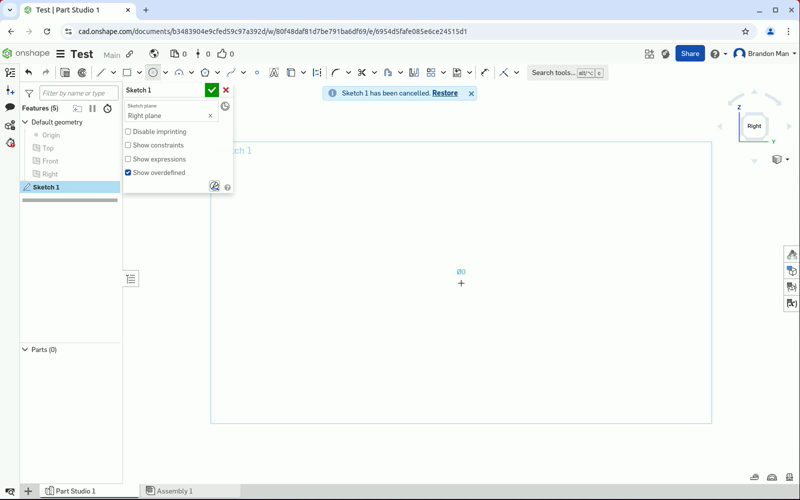
mouse_move(574, 282)
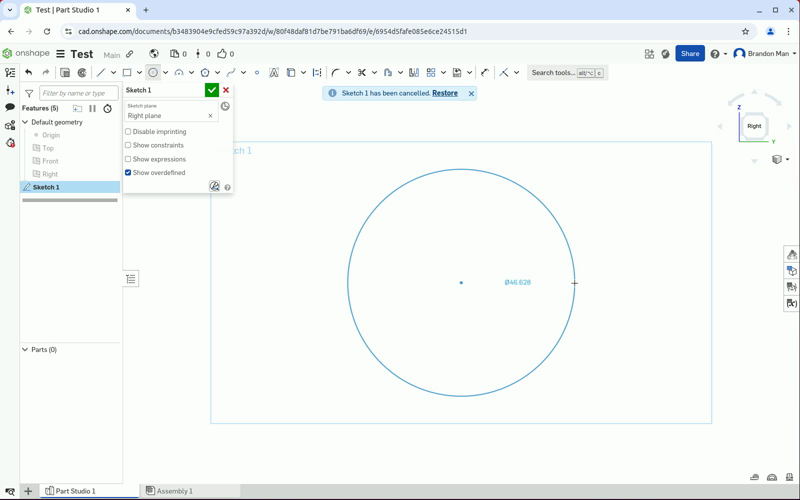
click(574, 282)
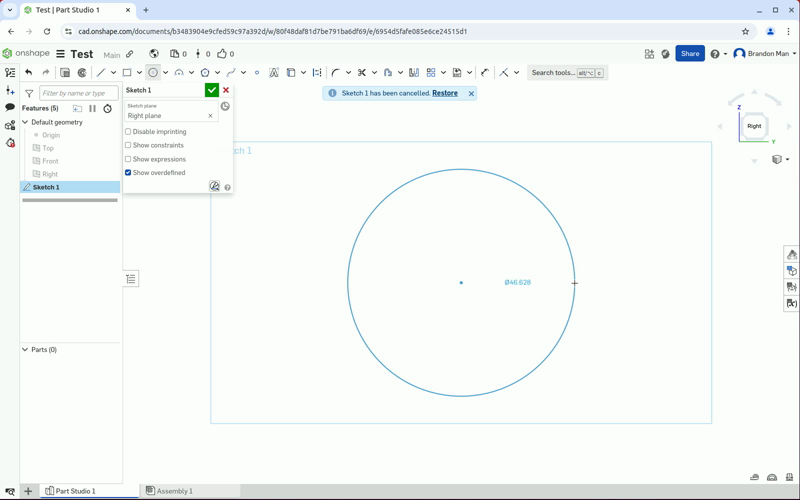
key(esc)
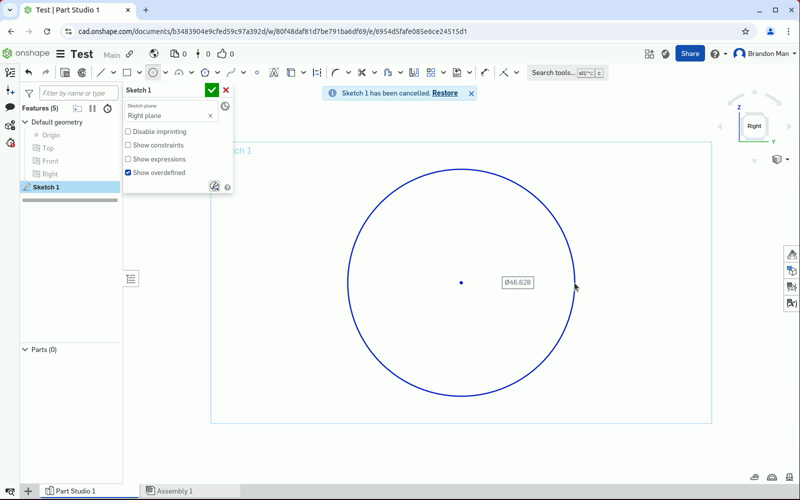
mouse_move(398, 316)
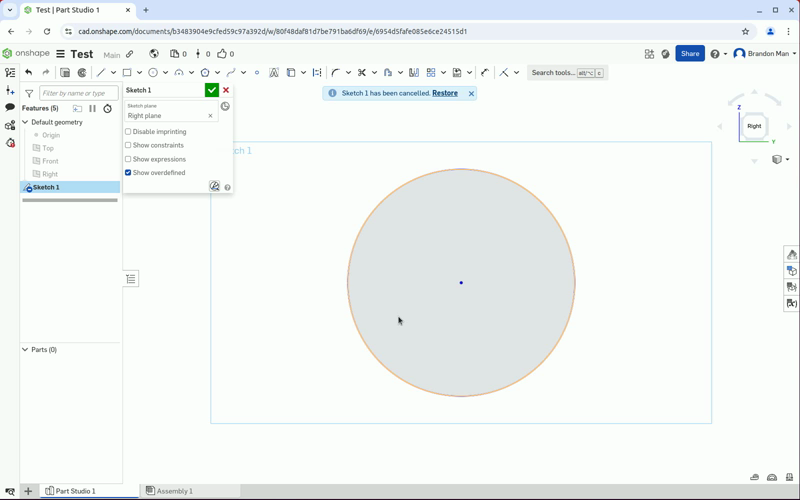
click(398, 316)
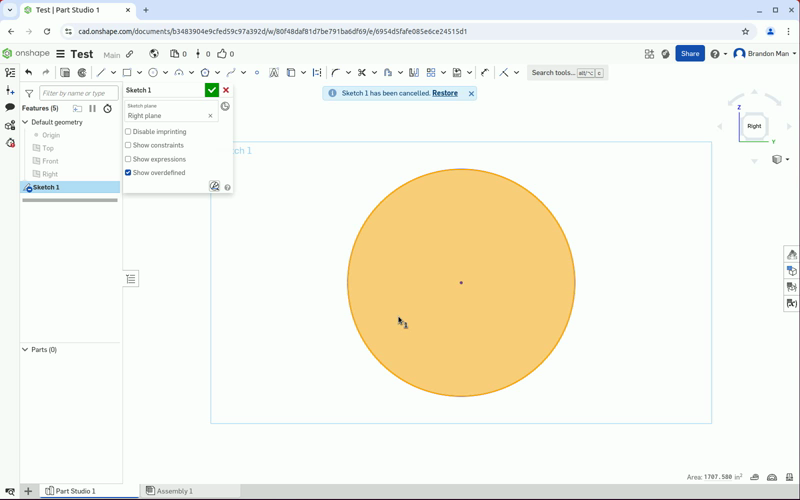
mouse_move(73, 352)
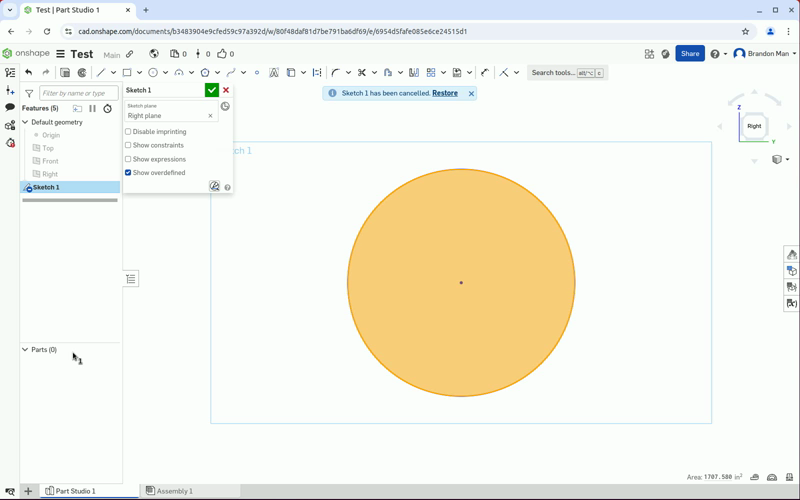
key(shift+y)
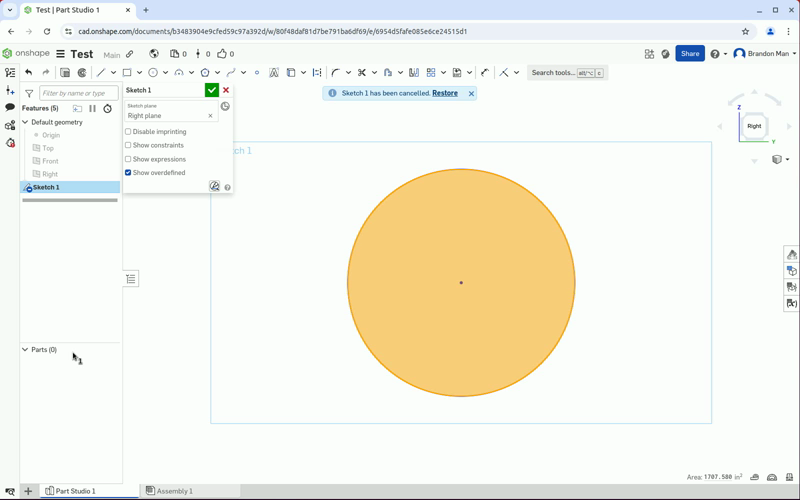
key(shift+e)
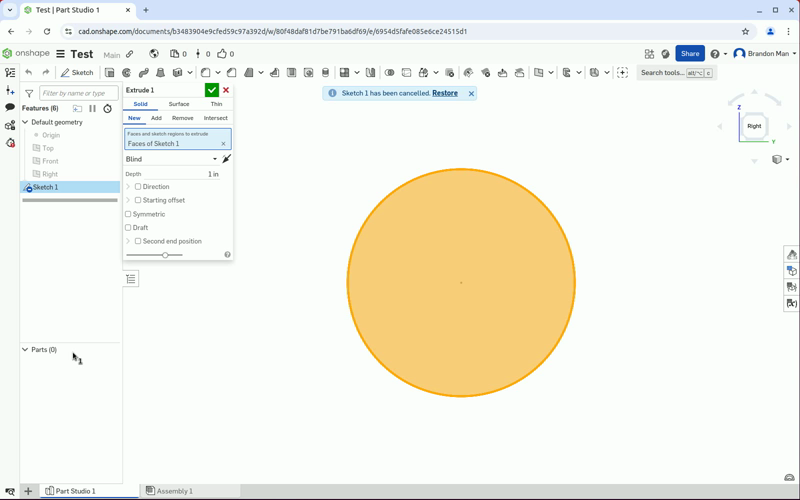
mouse_move(143, 106)
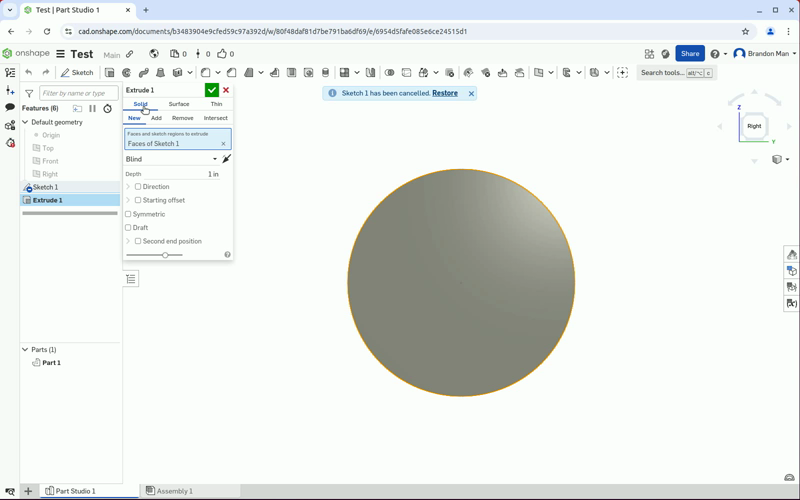
click(143, 106)
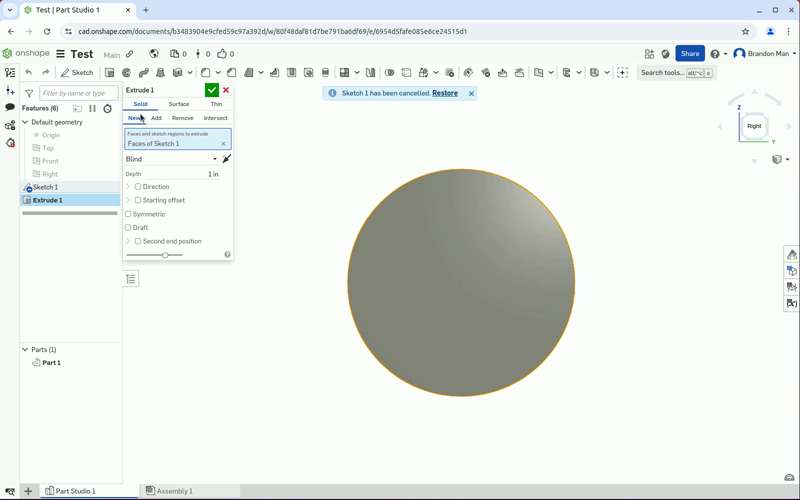
mouse_move(137, 120)
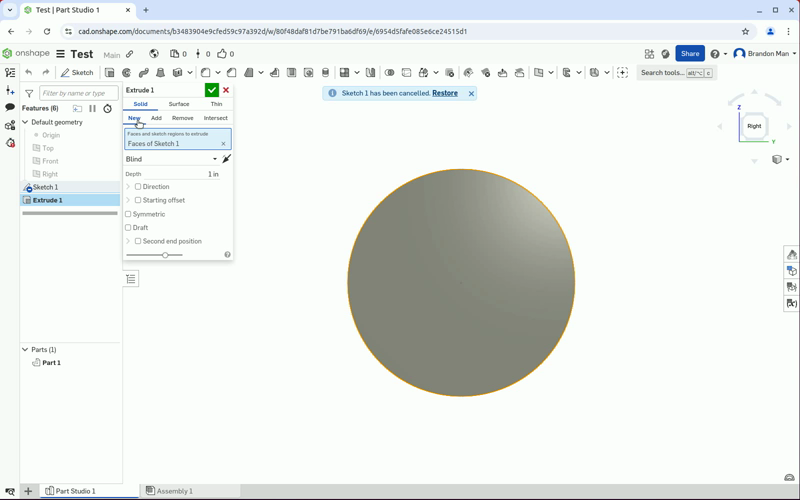
click(137, 120)
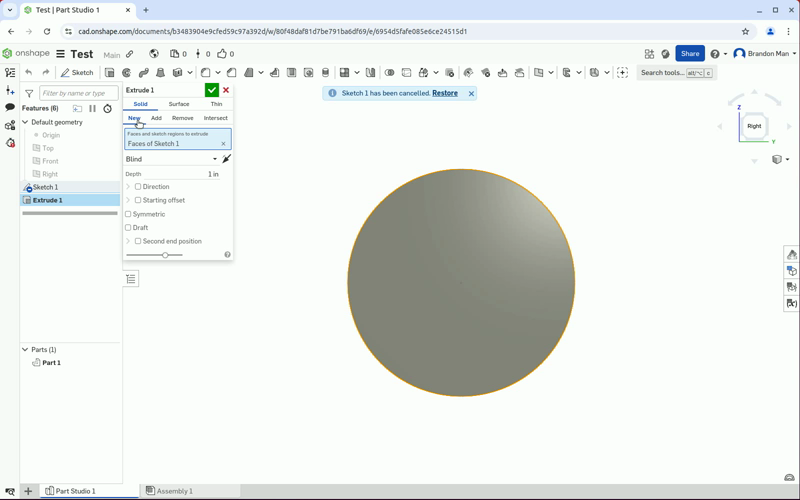
key(tab, 4)
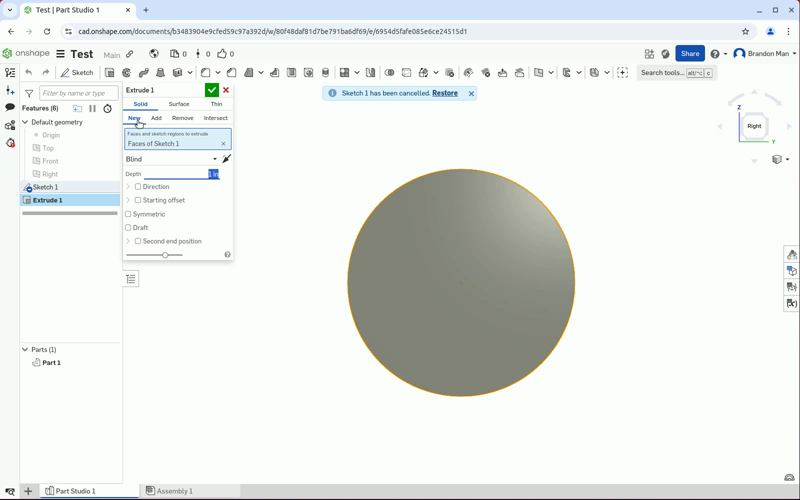
text(4.092)
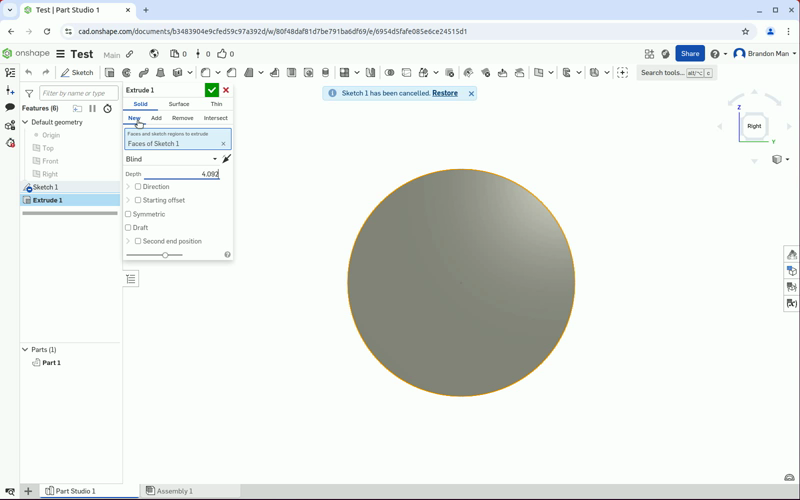
key(enter)
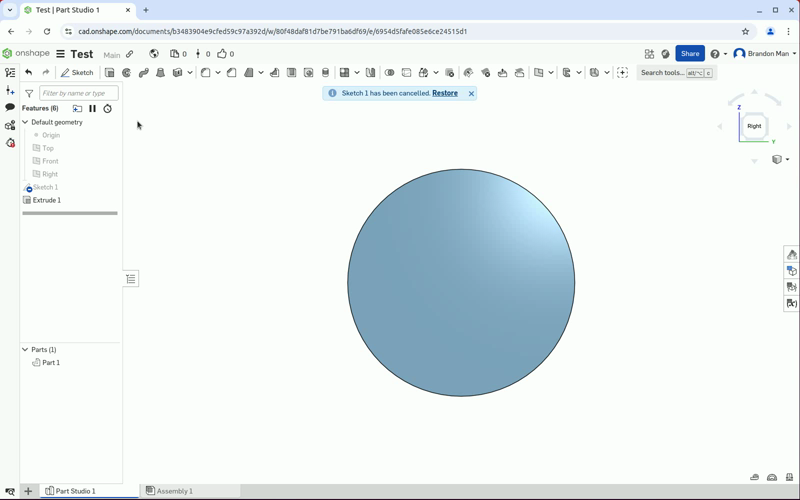
key(shift+h)
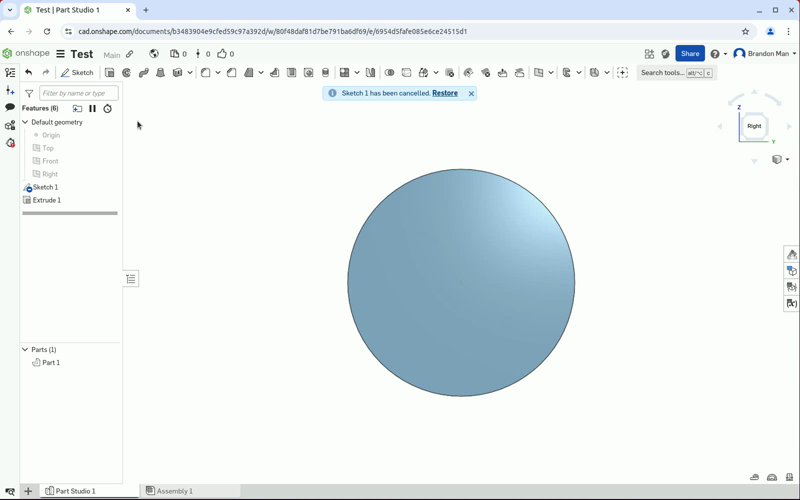
key(shift+h)
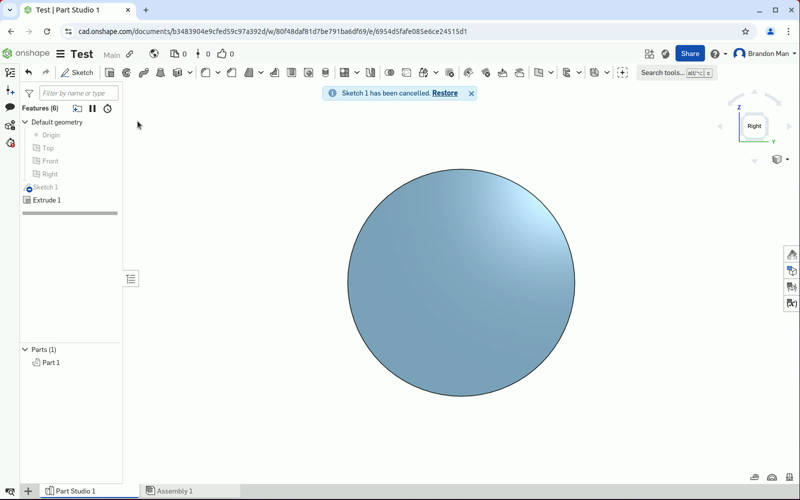
mouse_move(73, 189)
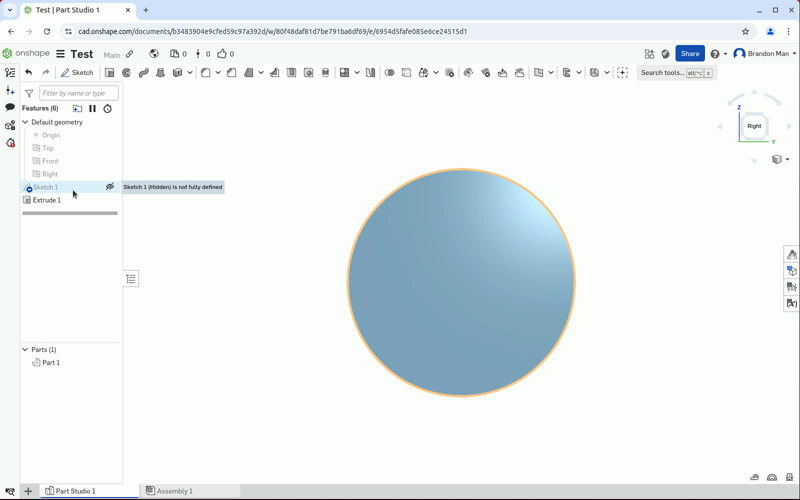
click(73, 189)
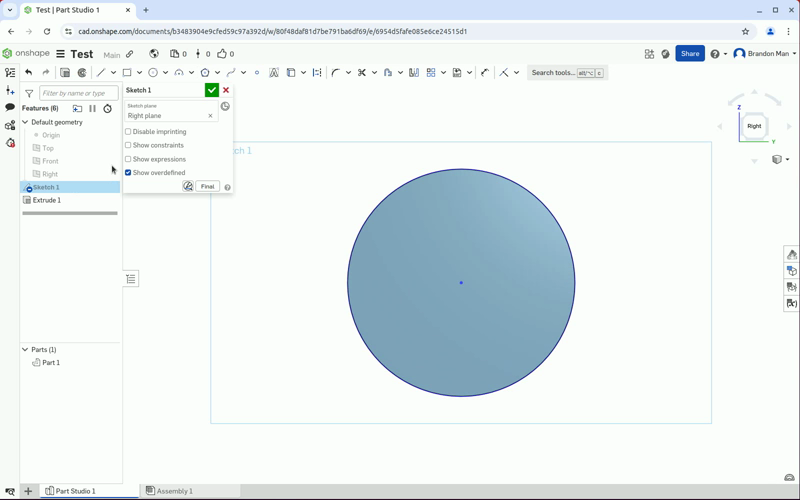
mouse_move(229, 92)
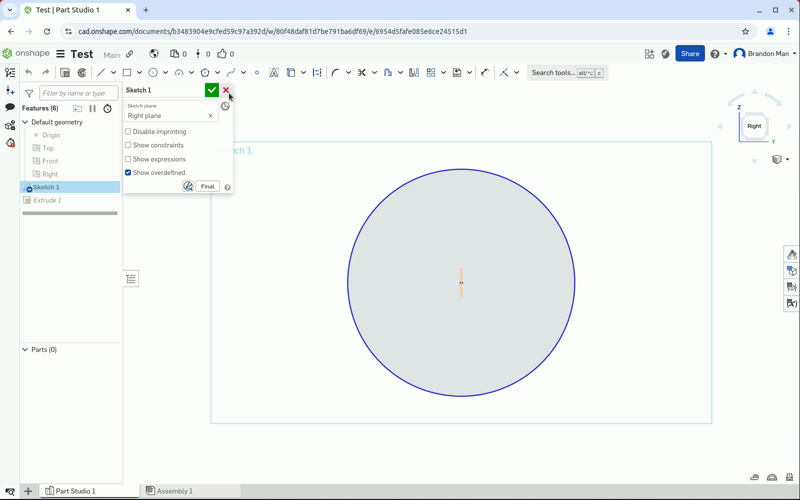
click(229, 92)
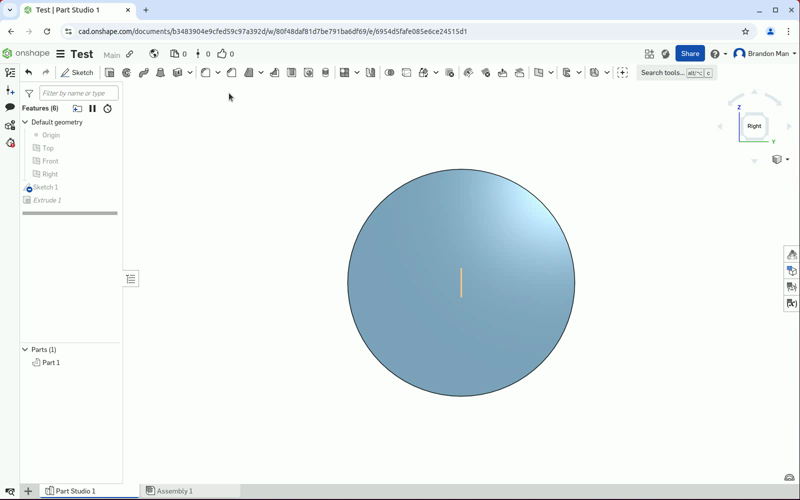
mouse_move(541, 75)
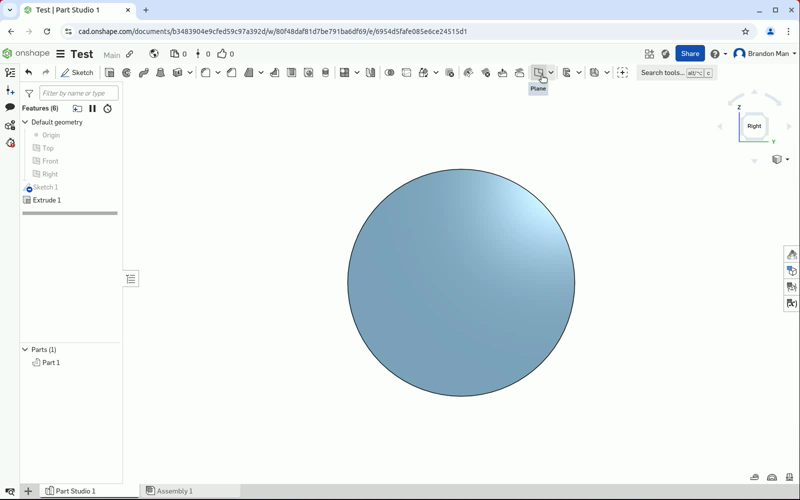
click(541, 75)
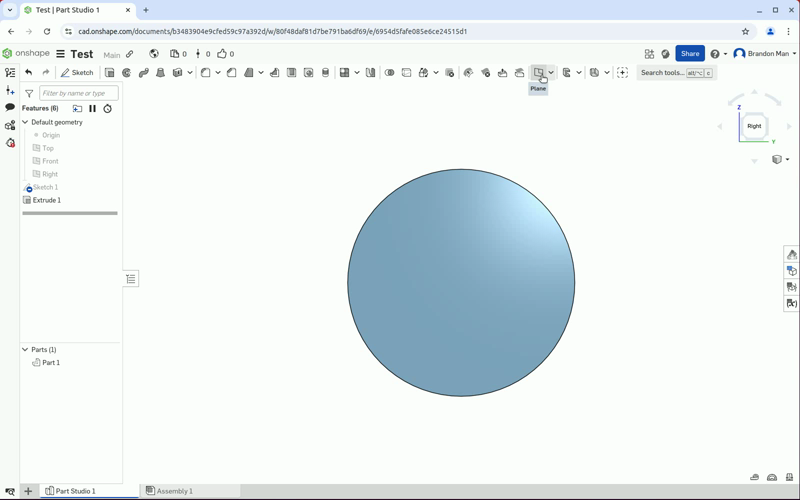
mouse_move(73, 176)
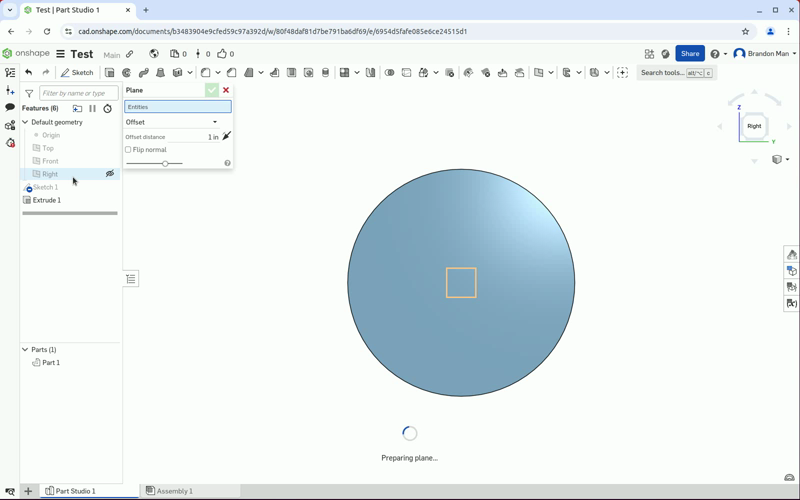
click(73, 176)
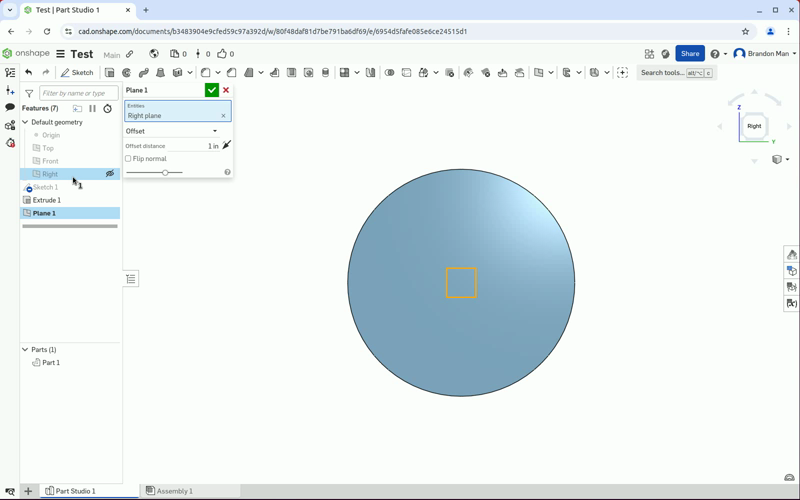
key(tab, 2)
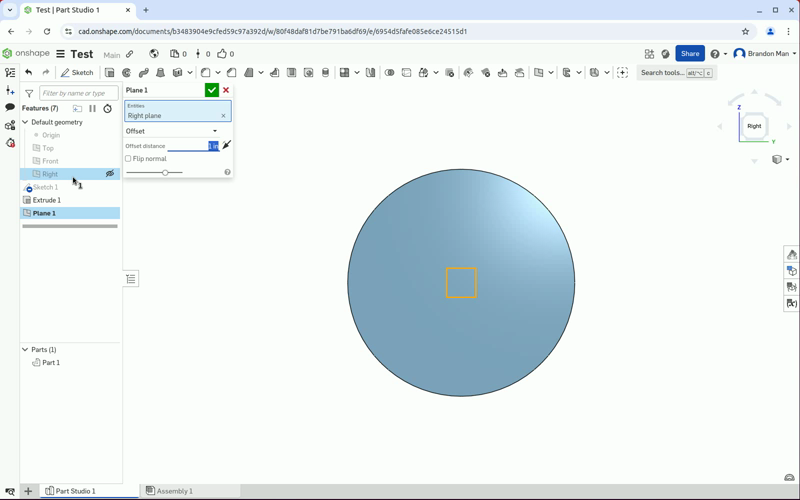
text(4.098)
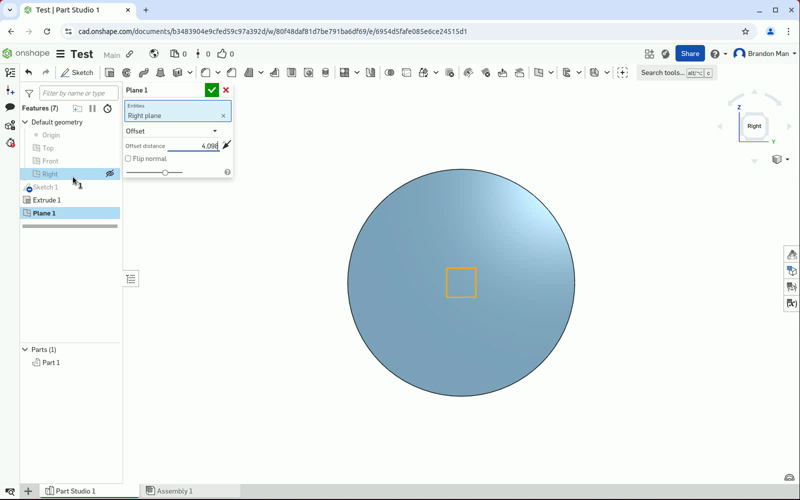
key(enter, 2)
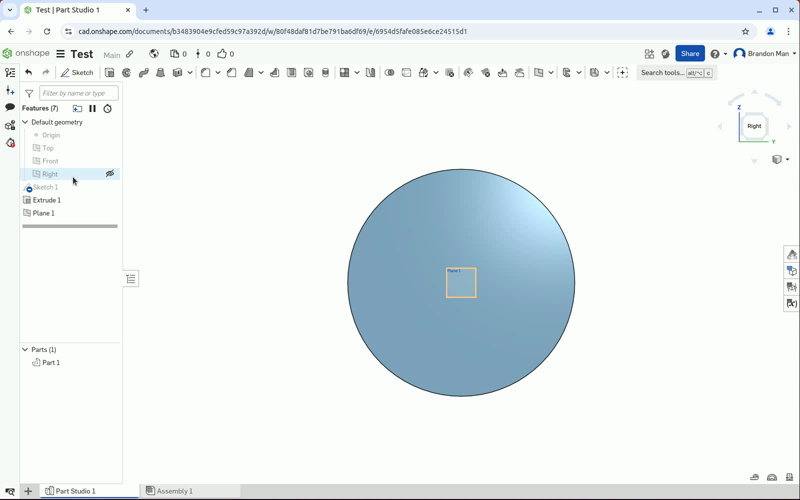
key(shift+s)
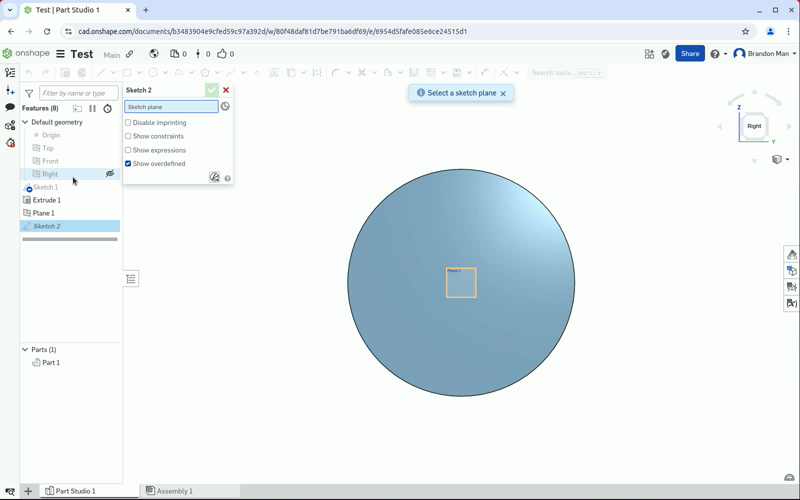
mouse_move(73, 215)
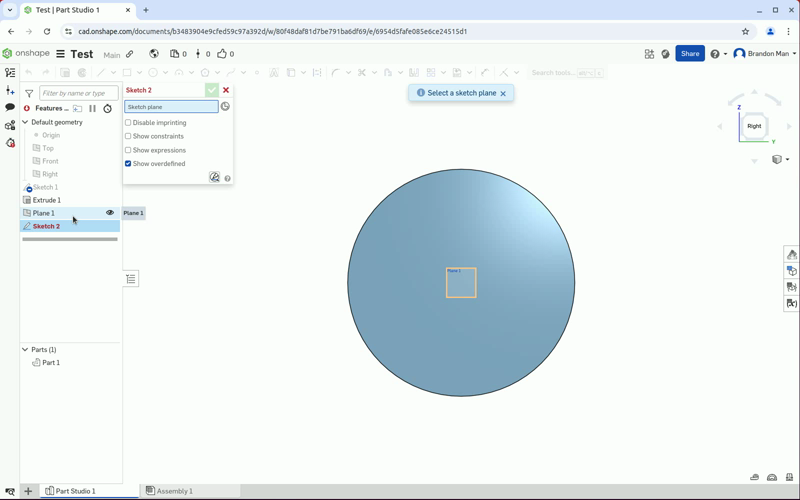
click(73, 215)
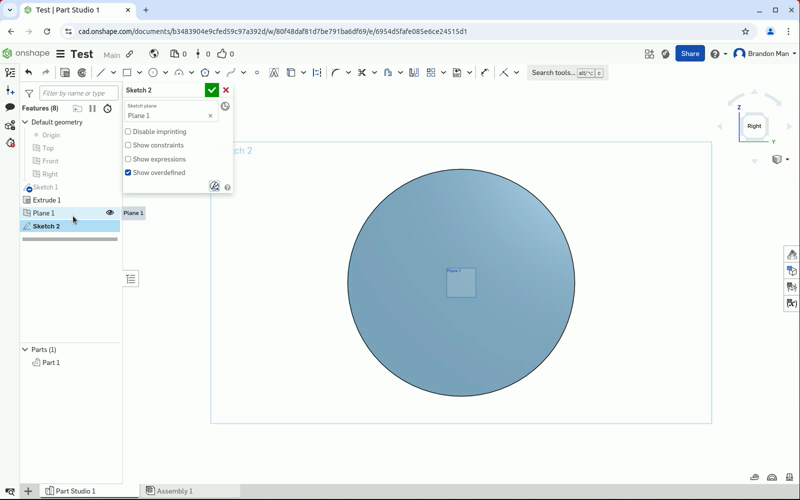
mouse_move(73, 352)
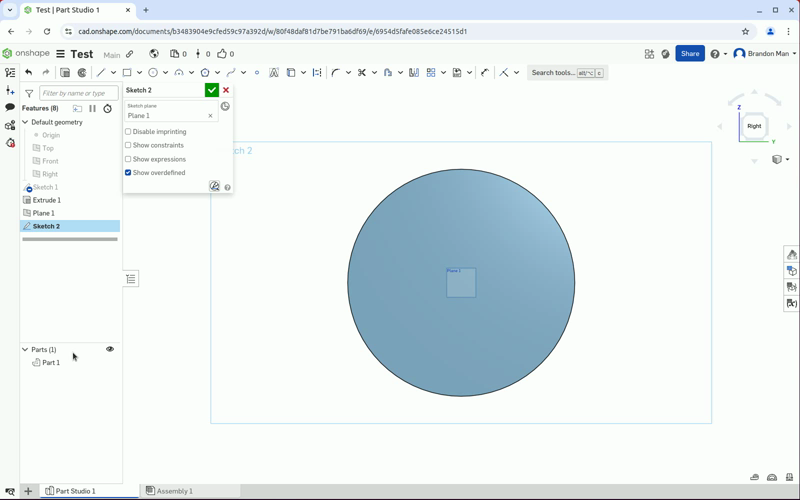
key(y)
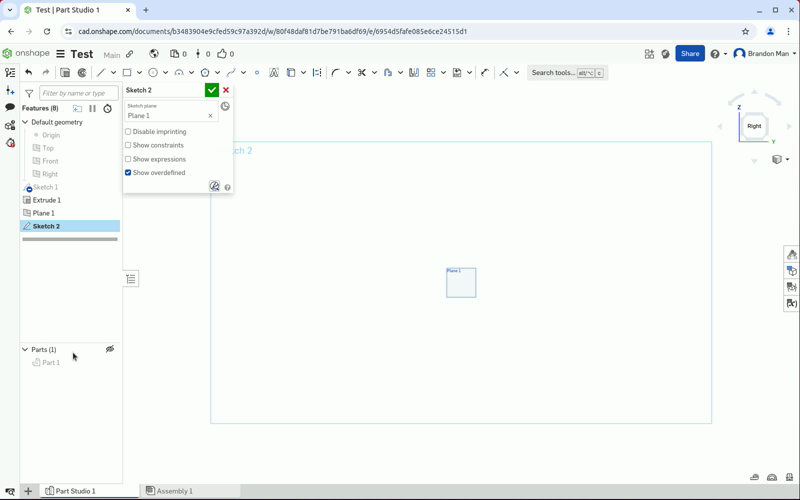
key(c)
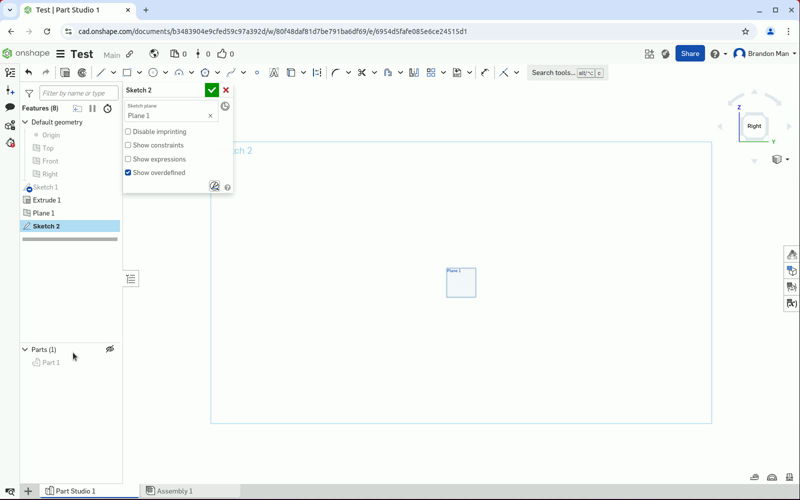
key_down(shift)
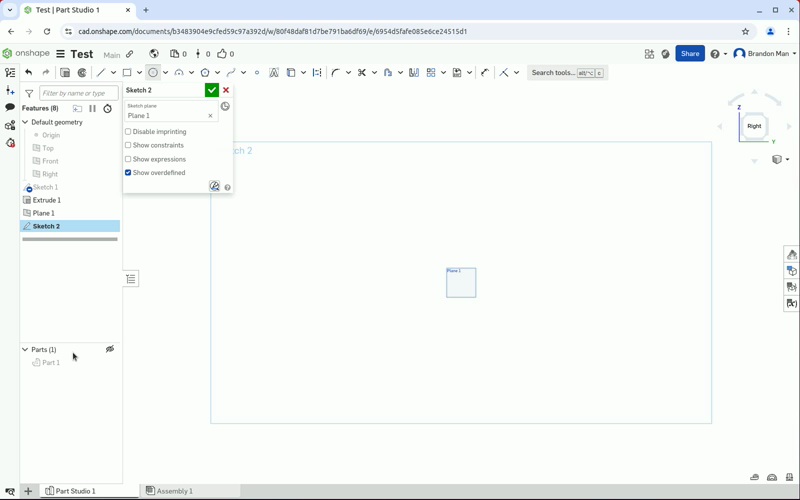
mouse_move(461, 282)
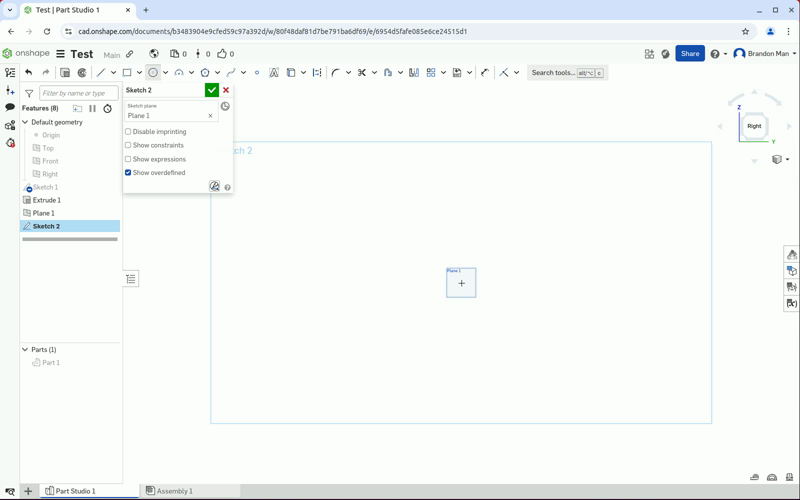
click(461, 282)
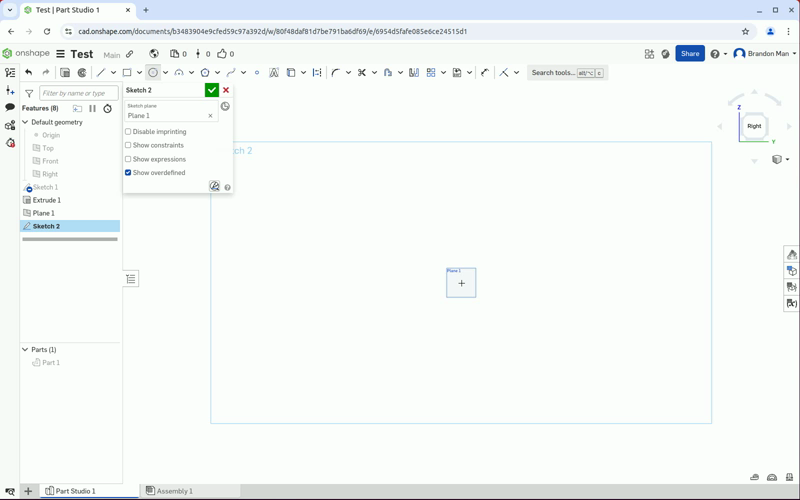
key_up(shift)
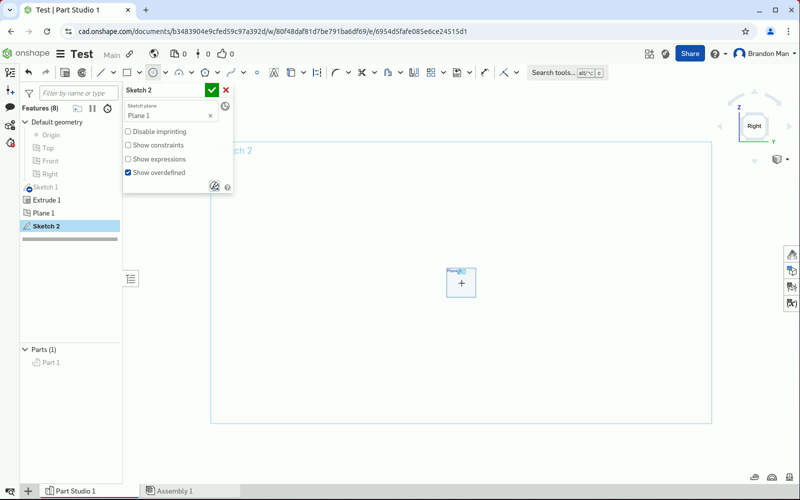
mouse_move(535, 282)
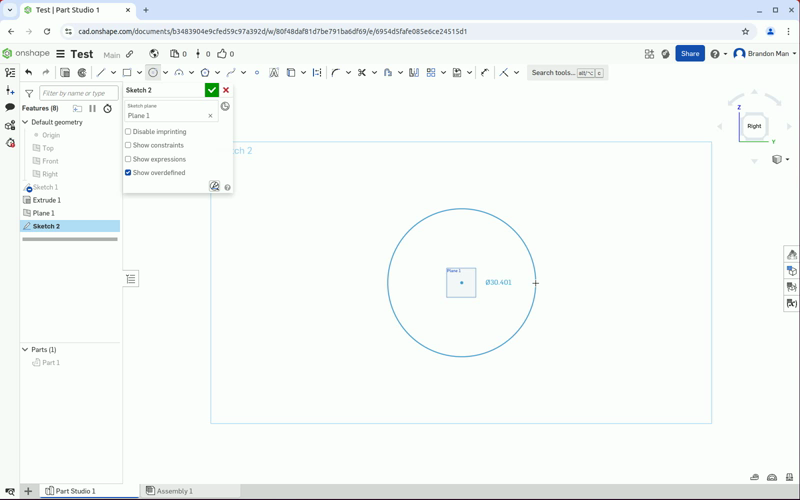
click(535, 282)
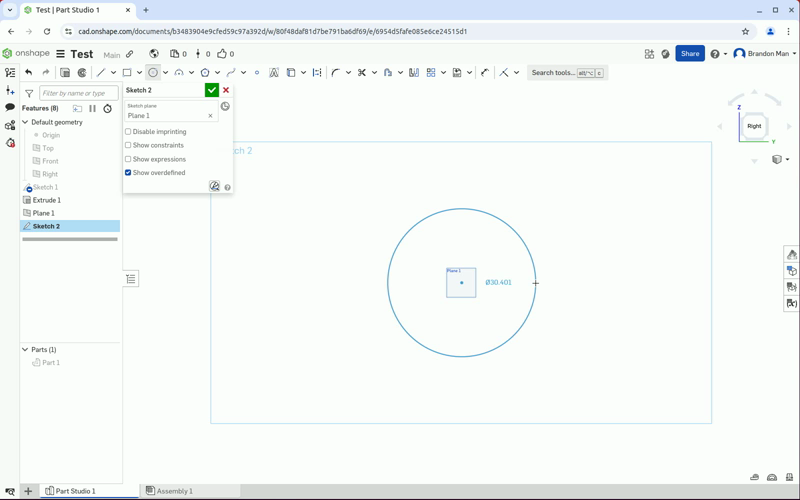
key(esc)
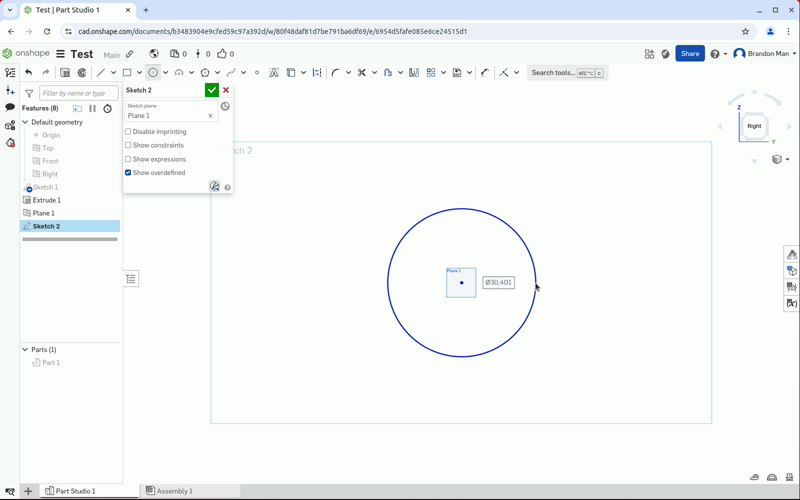
mouse_move(441, 242)
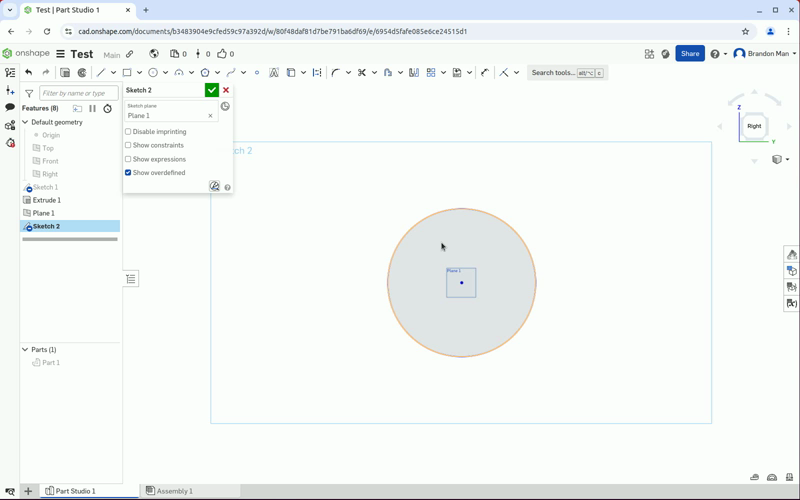
click(441, 242)
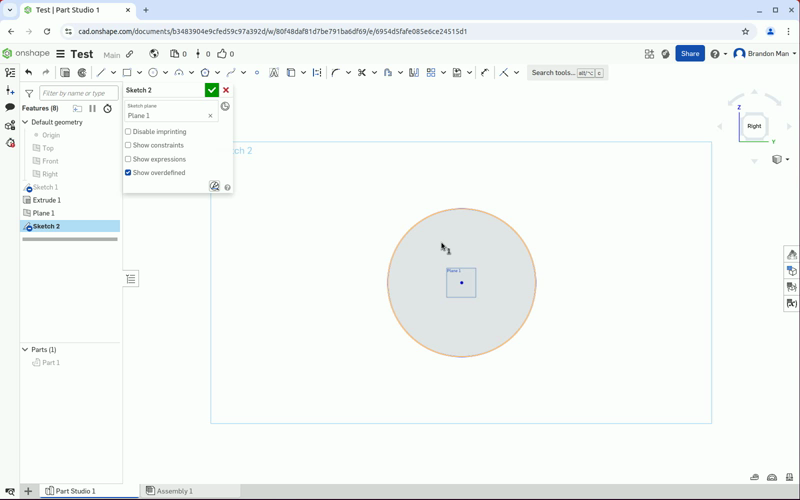
mouse_move(73, 352)
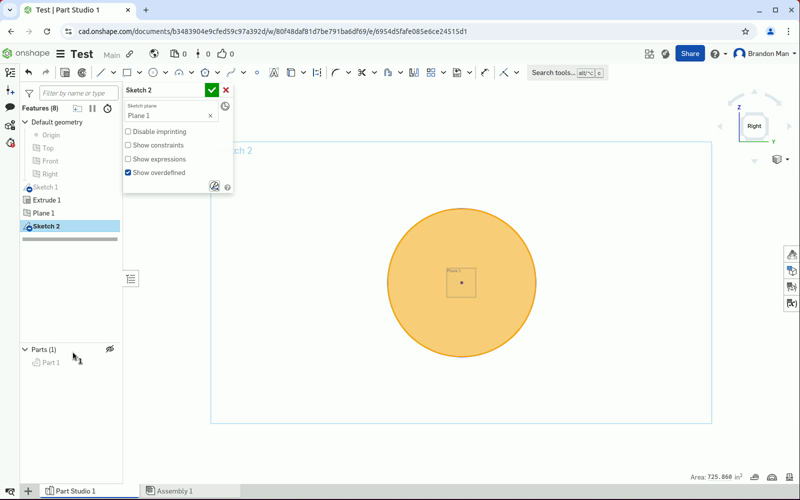
key(shift+y)
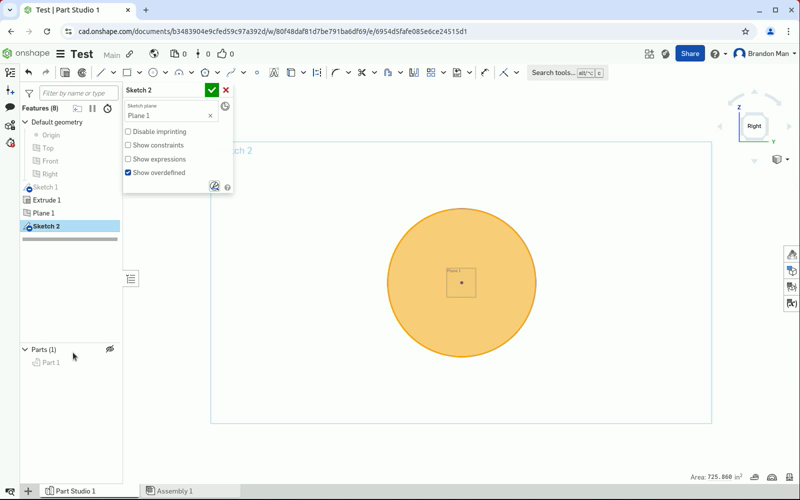
key(shift+e)
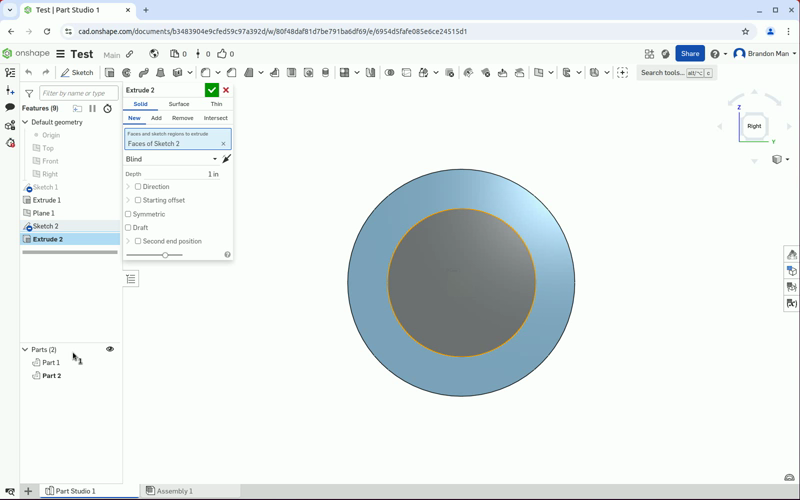
mouse_move(143, 106)
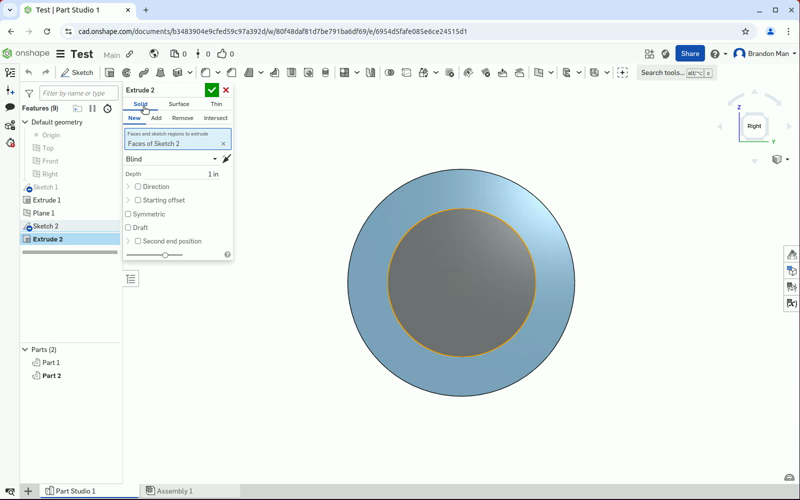
click(143, 106)
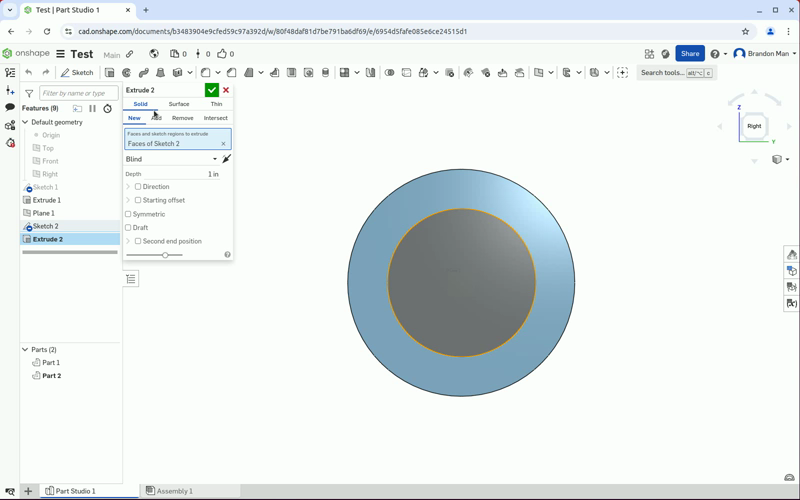
mouse_move(186, 120)
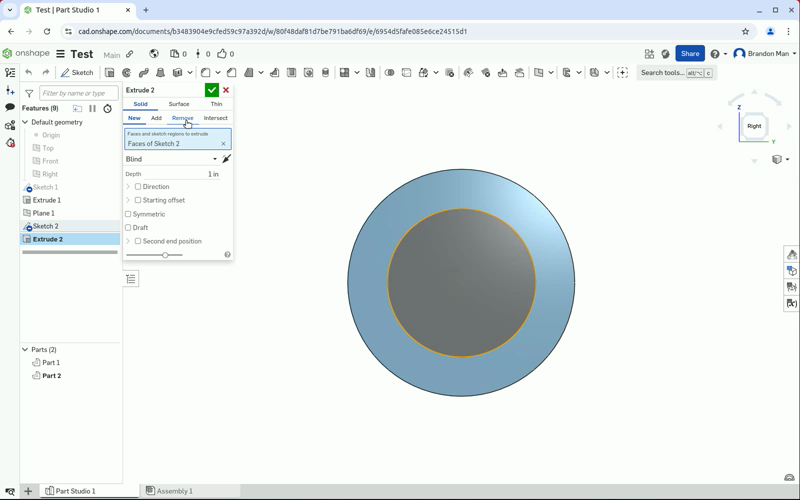
click(186, 120)
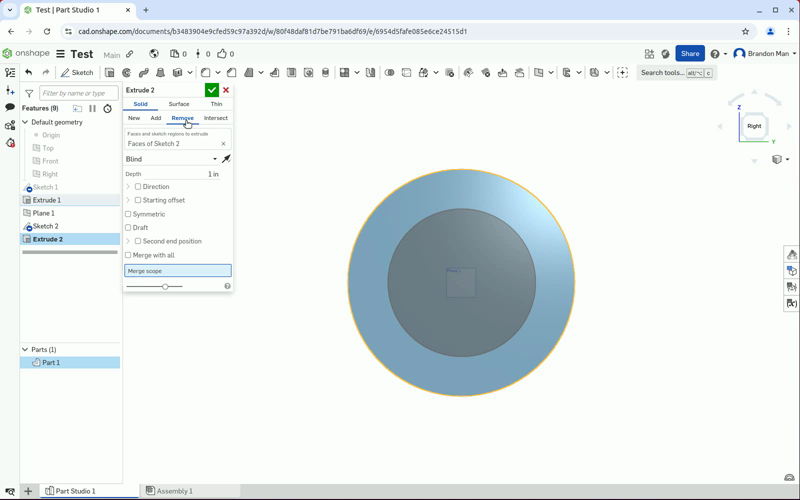
key(tab, 4)
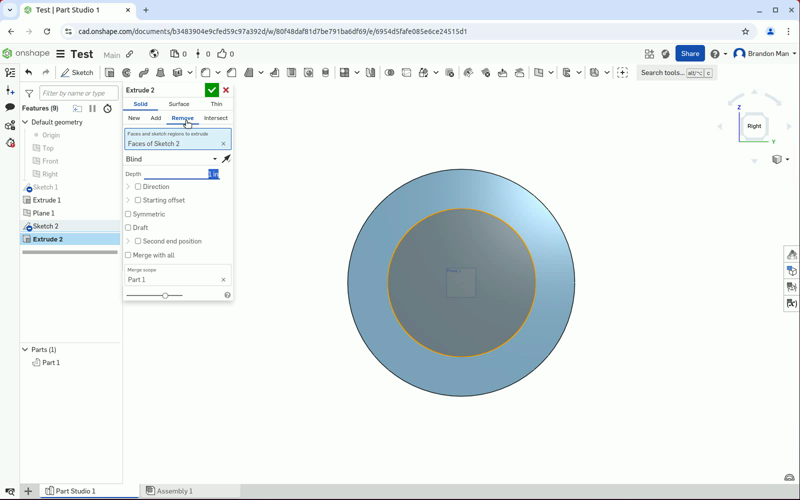
text(46.216)
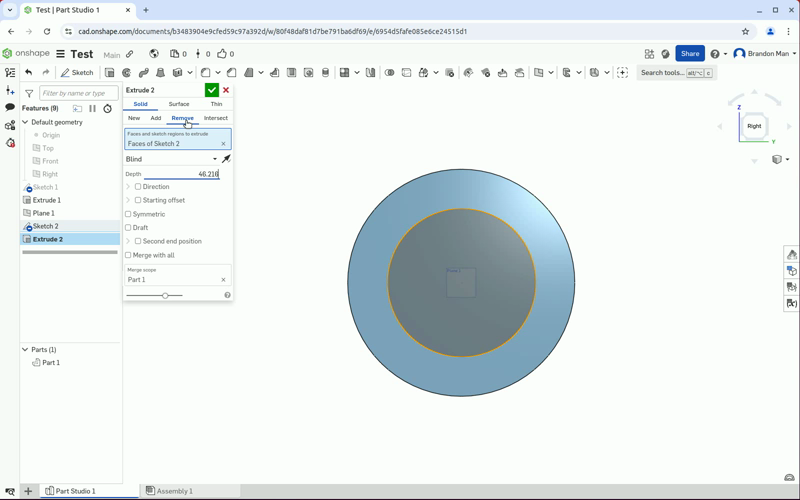
key(tab, 3)
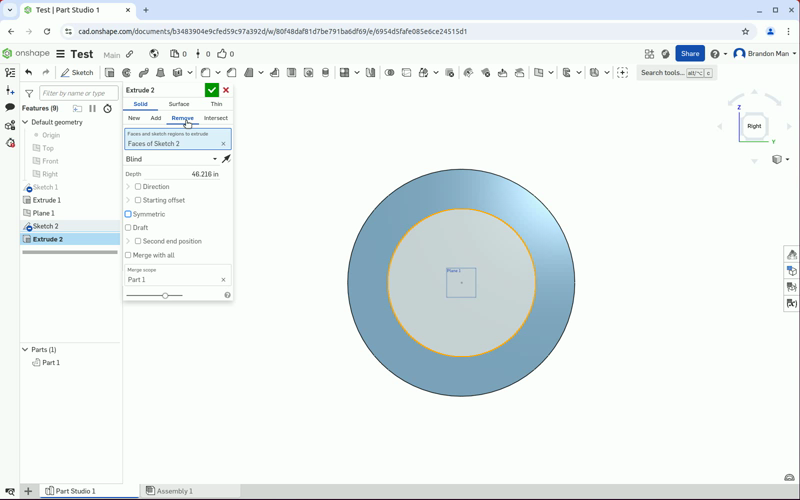
key(space)
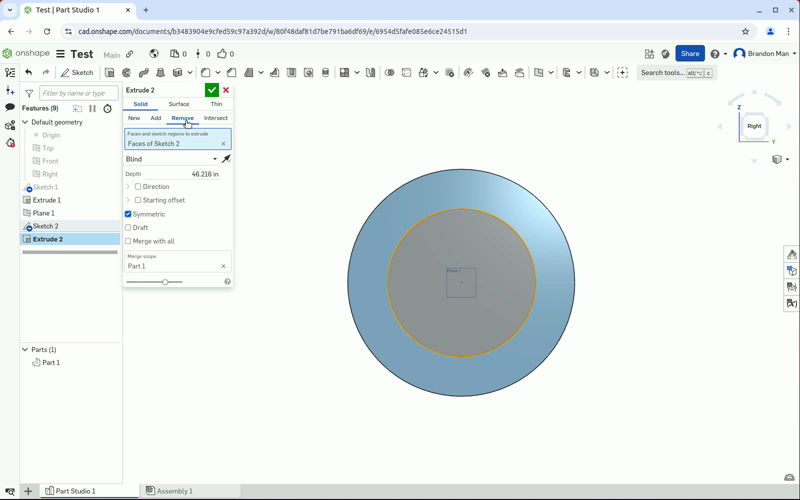
key(tab, 2)
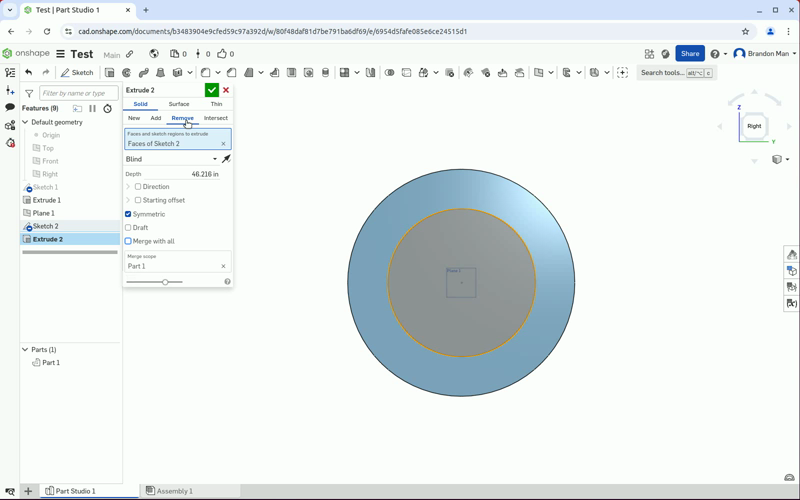
key(space)
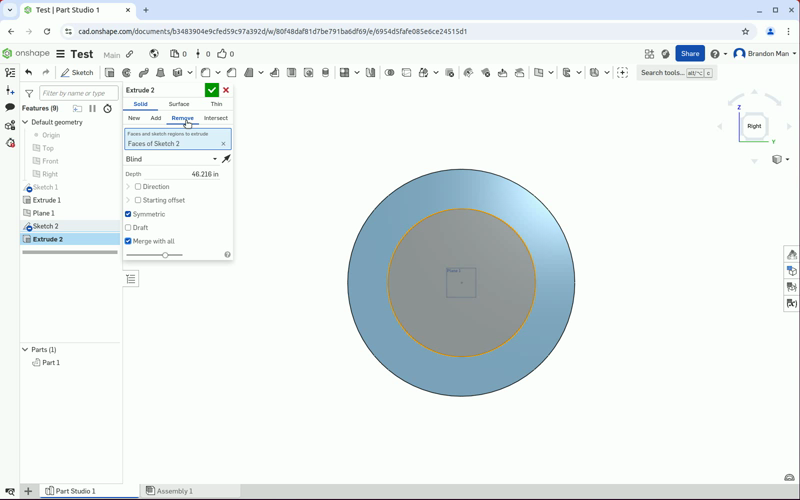
key(enter)
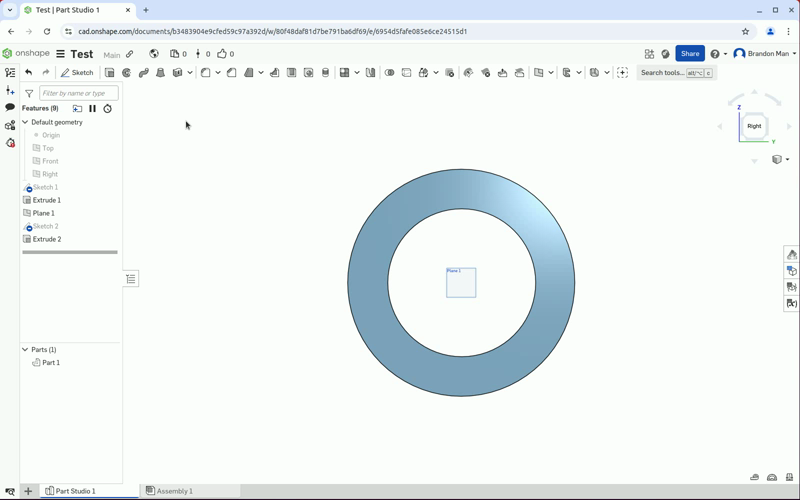
key(shift+h)
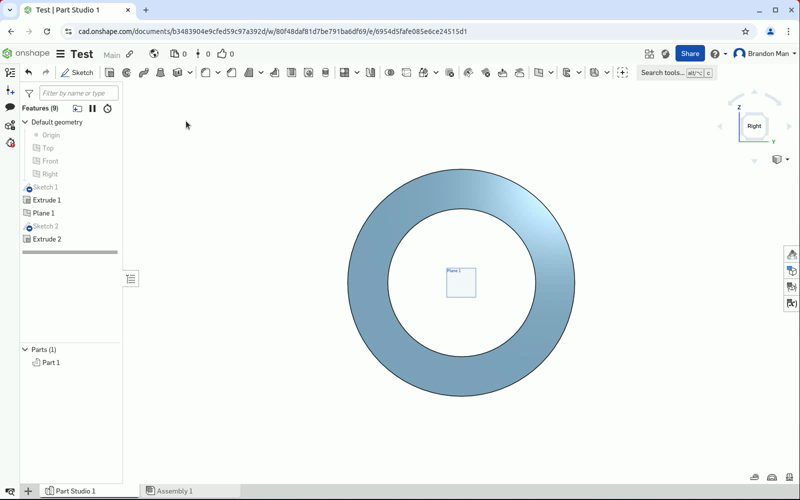
key(shift+h)
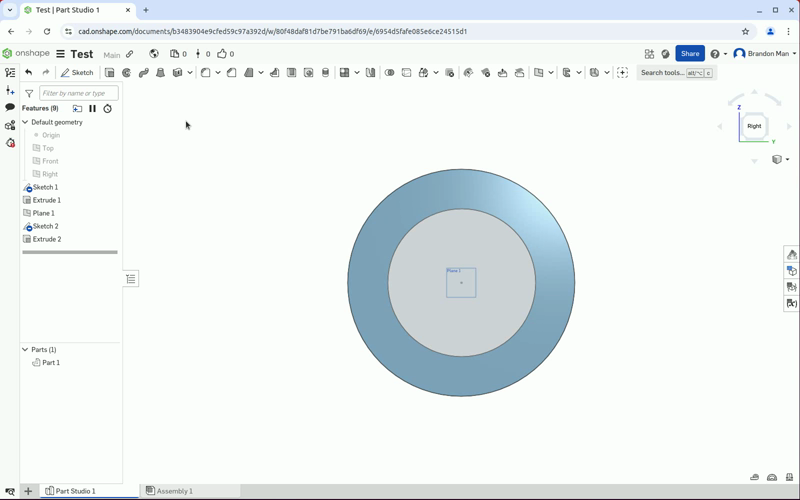
key(shift+7)
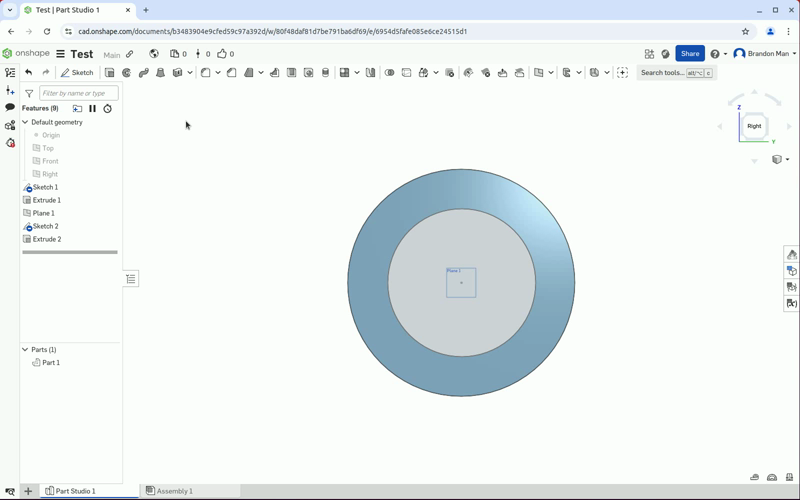
key(right, 2)
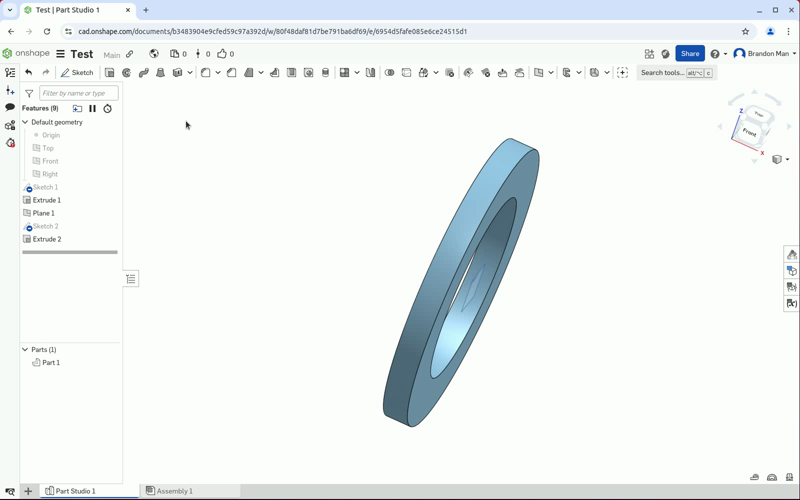
key(down, 2)
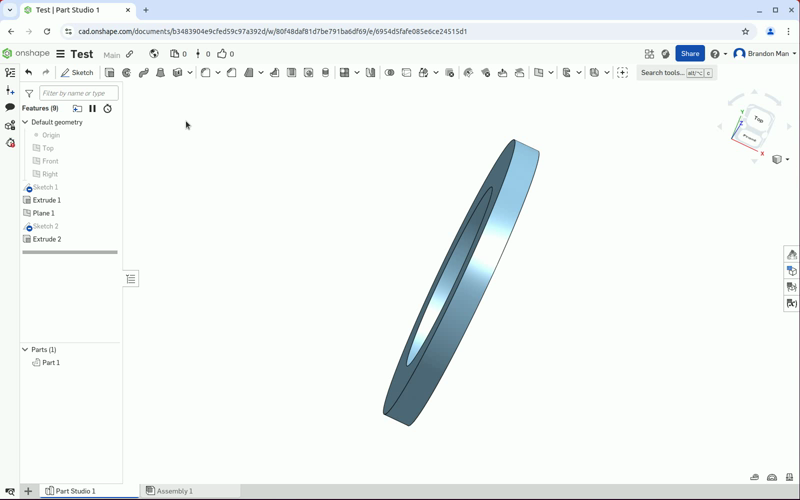
key(up, 2)
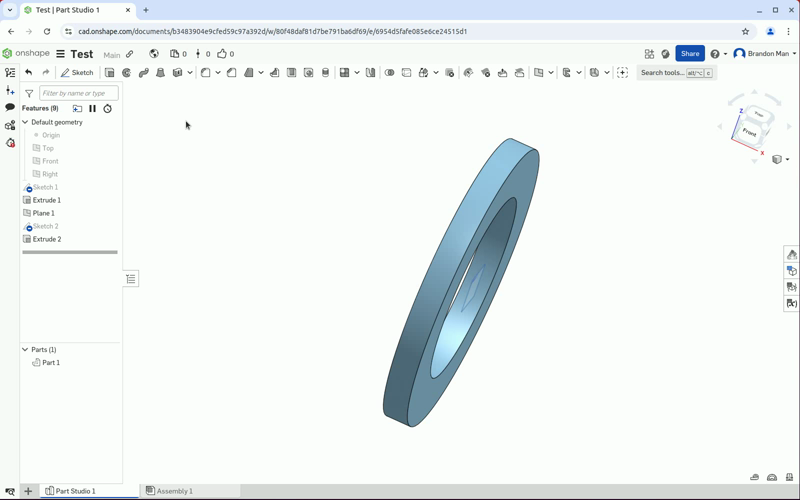
key(left, 2)
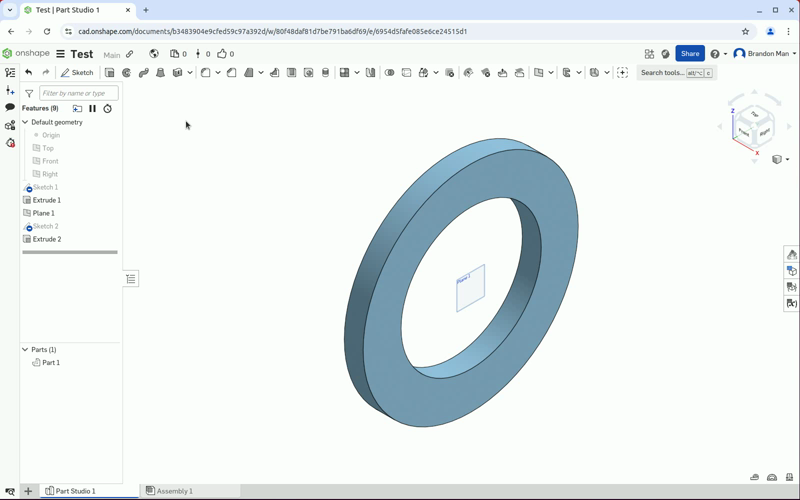
mouse_move(73, 189)
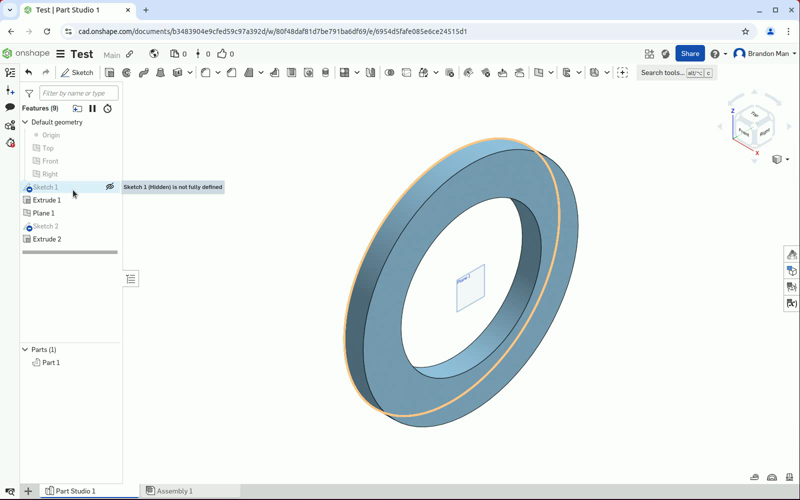
click(73, 189)